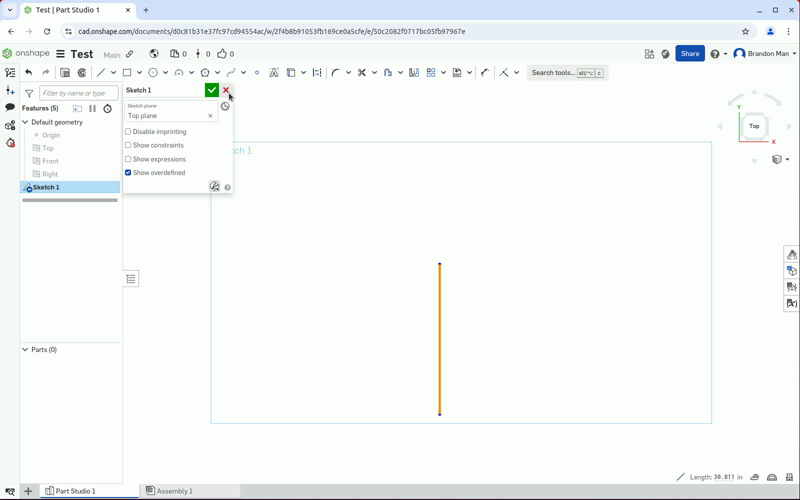
key(shift+h)
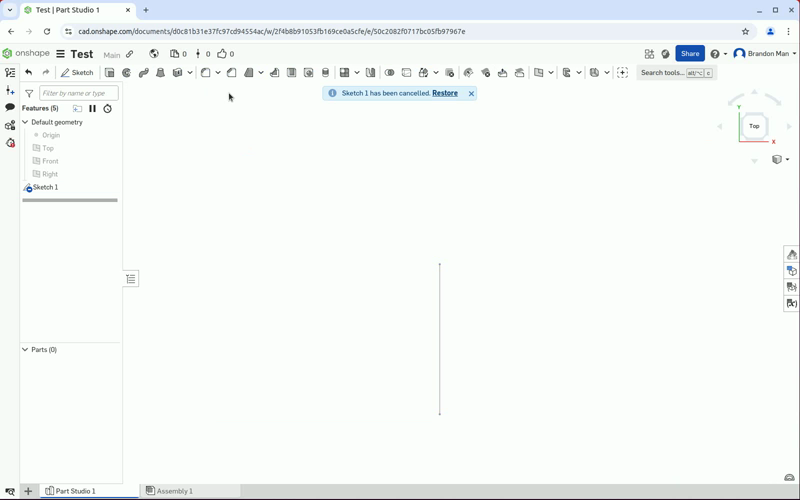
key(shift+s)
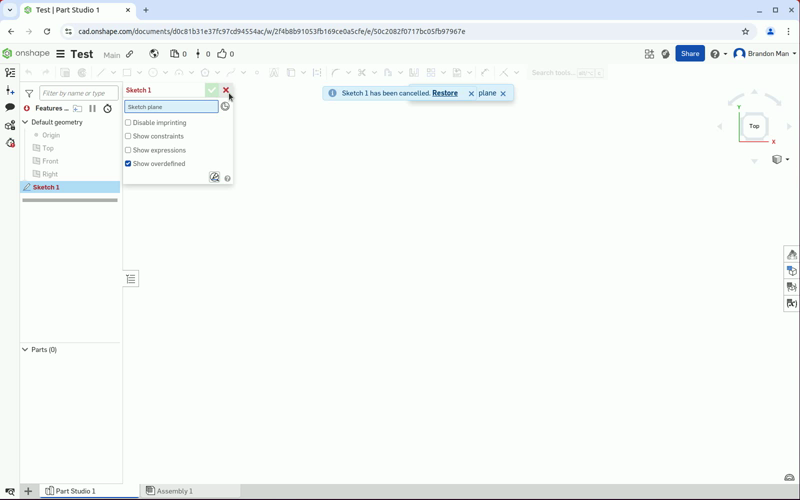
mouse_move(73, 150)
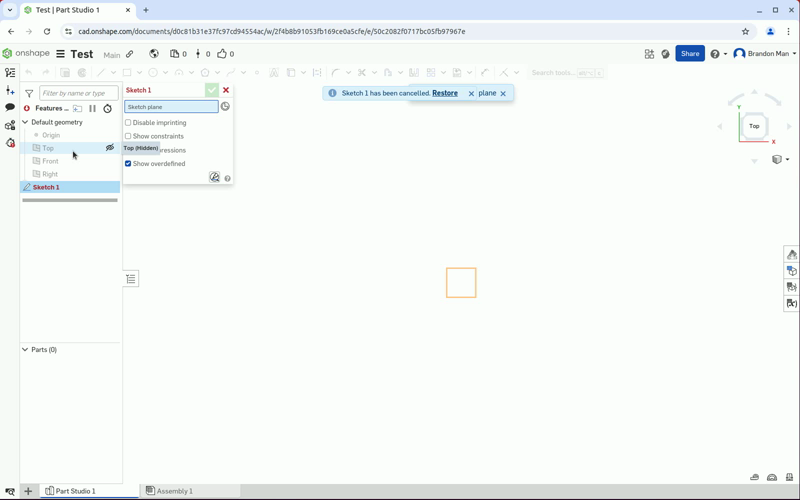
click(73, 150)
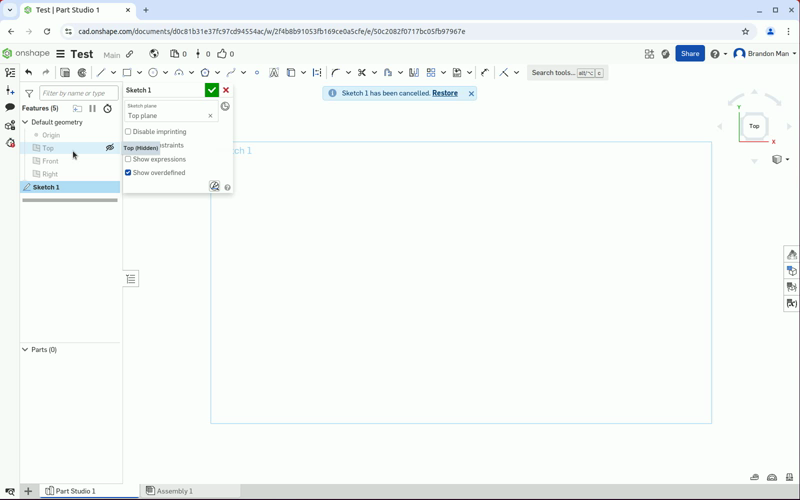
mouse_move(73, 352)
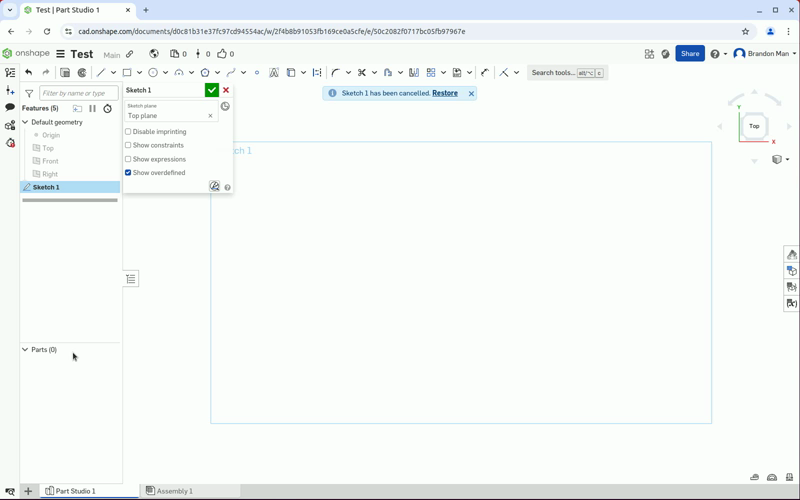
key(y)
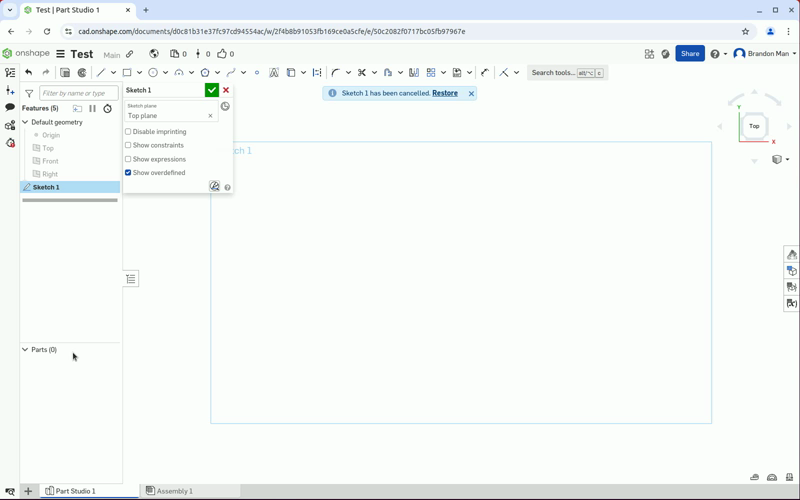
key(c)
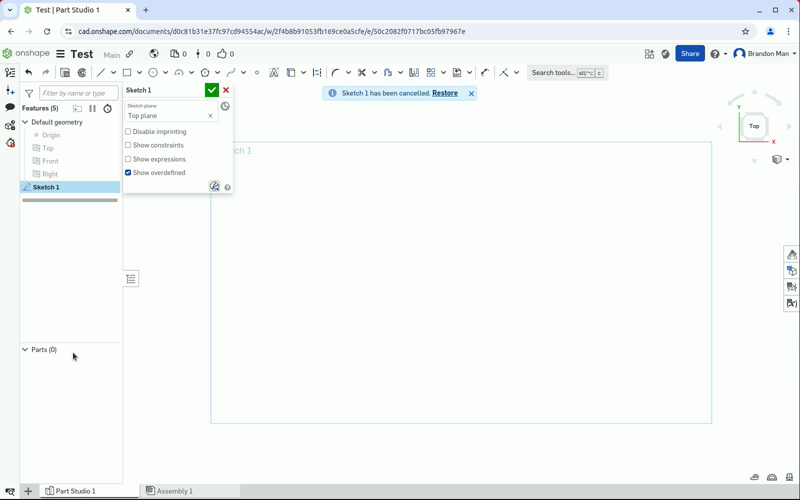
key_down(shift)
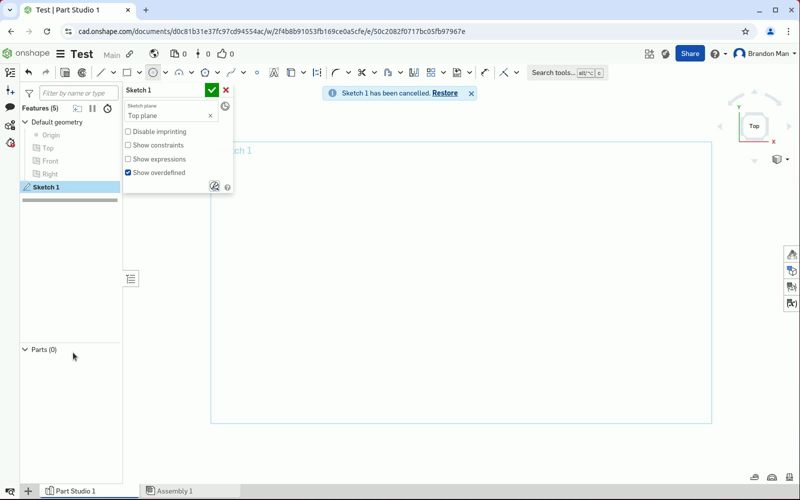
mouse_move(461, 282)
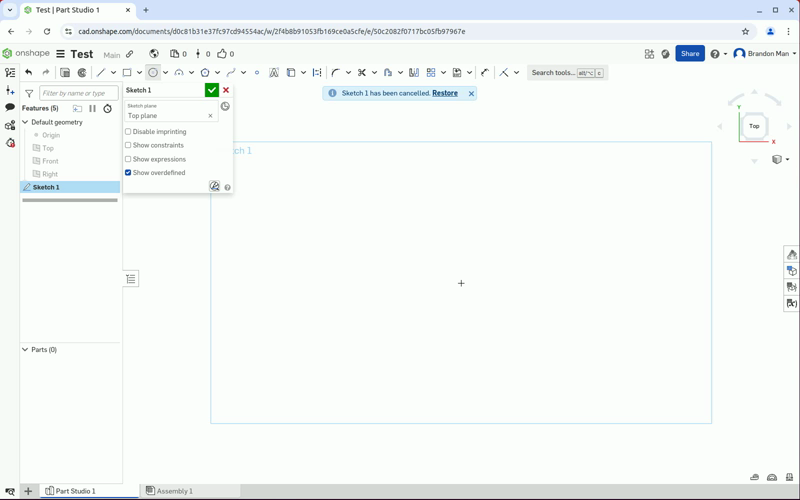
click(461, 282)
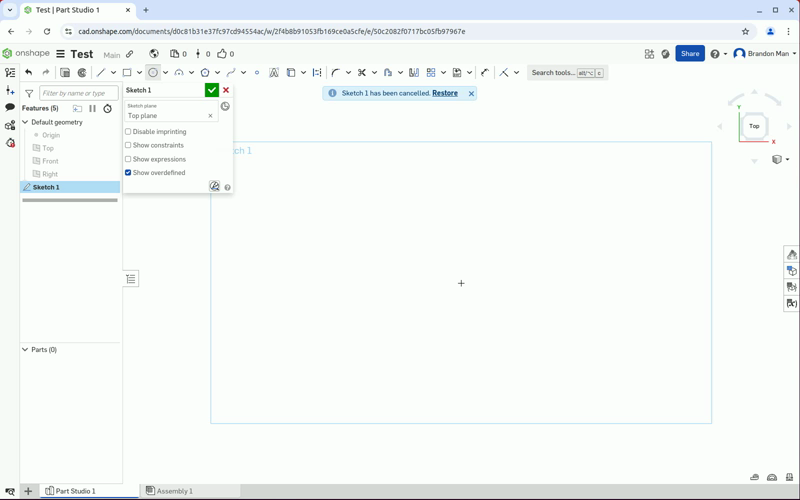
key_up(shift)
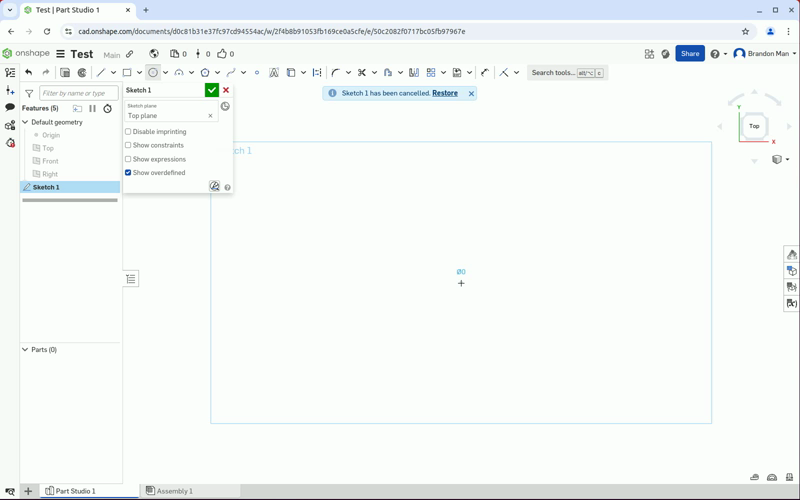
mouse_move(508, 282)
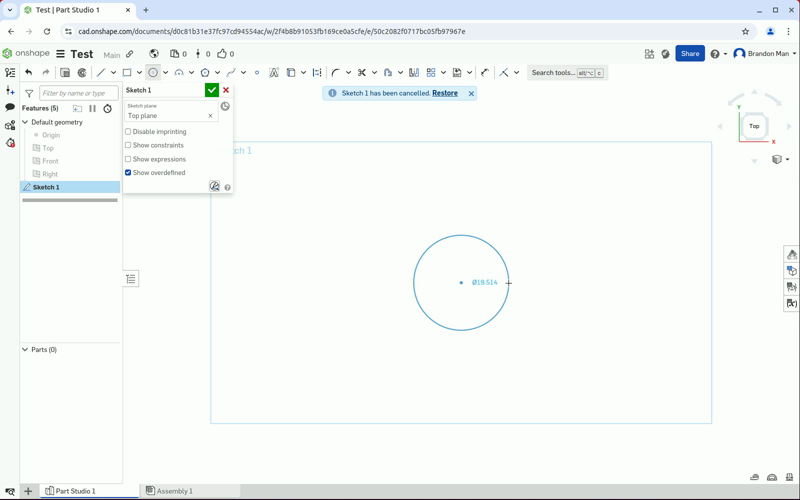
click(508, 282)
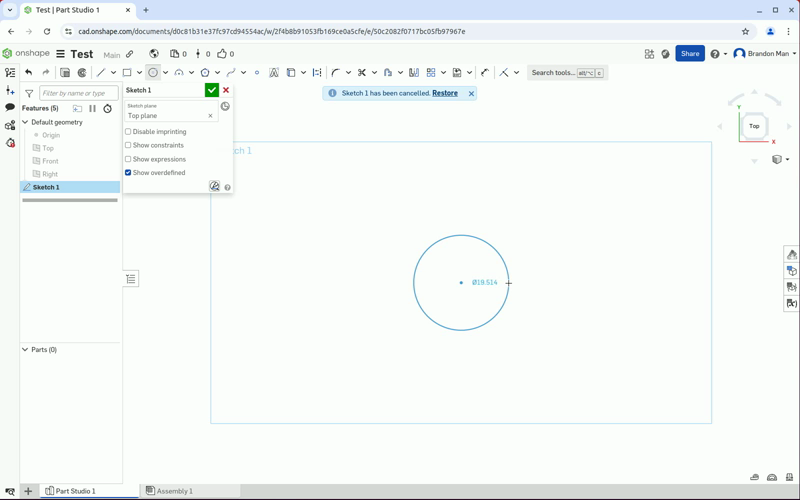
key(esc)
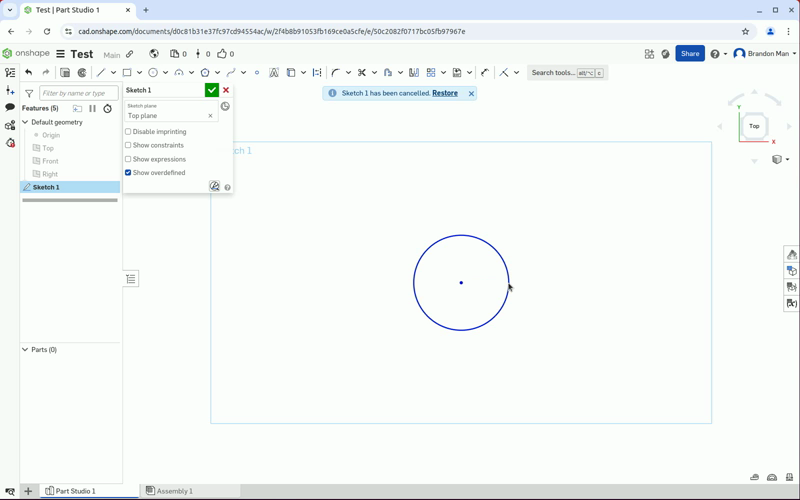
key(c)
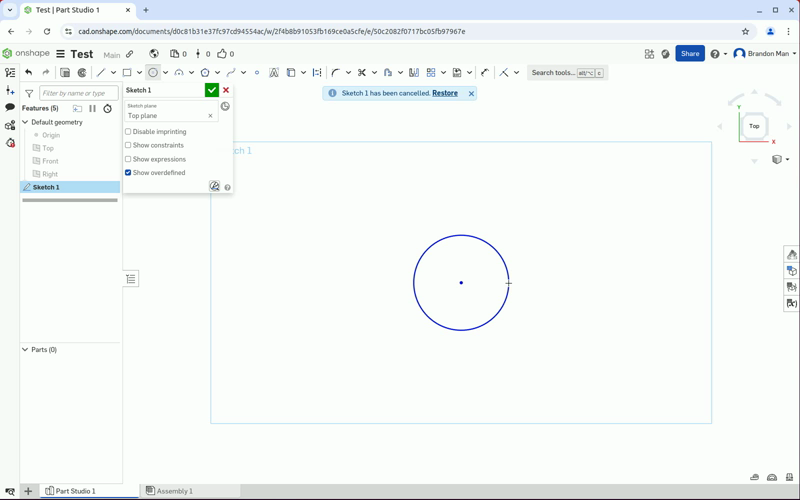
key_down(shift)
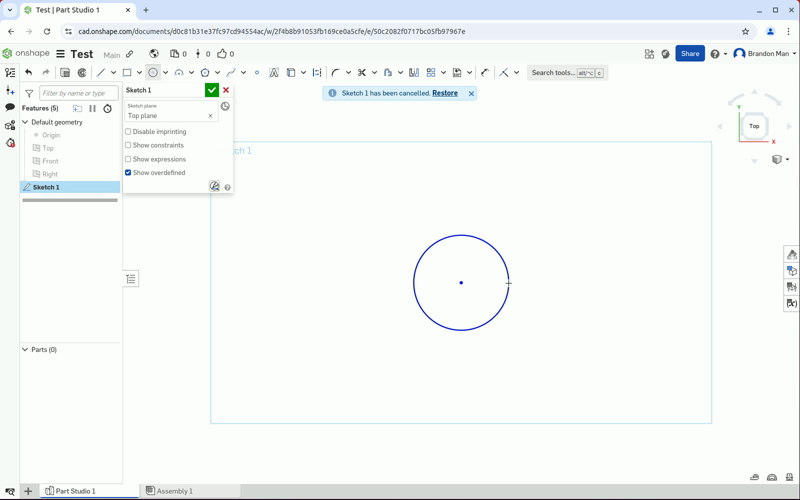
mouse_move(461, 282)
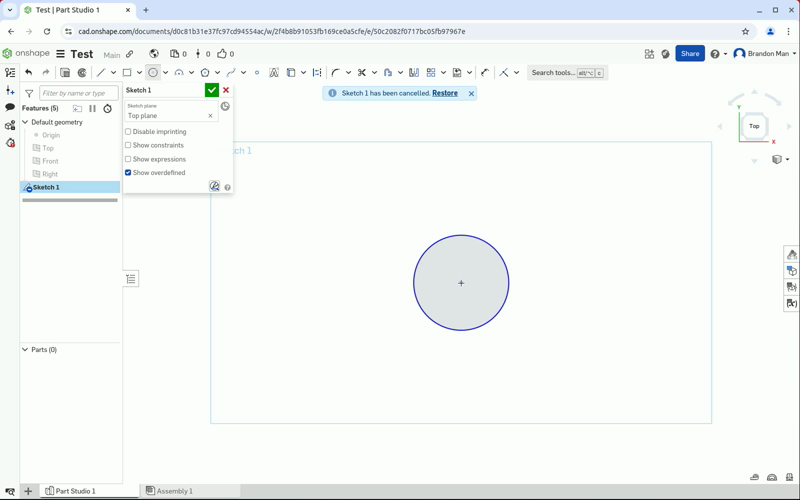
click(461, 282)
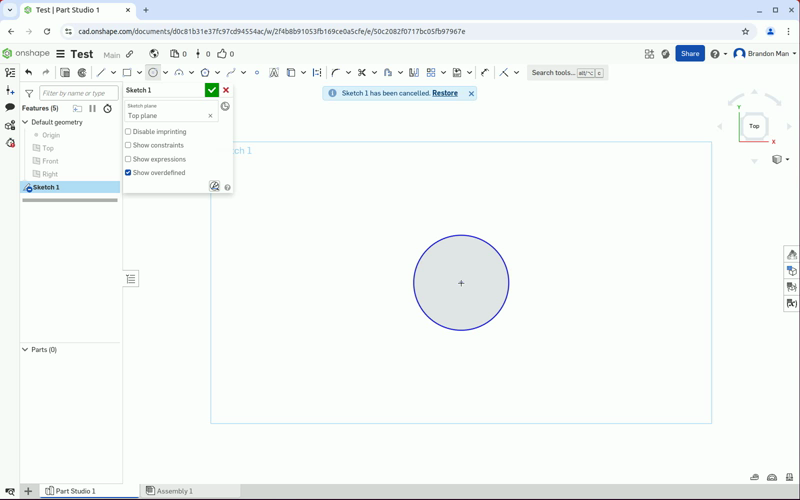
key_up(shift)
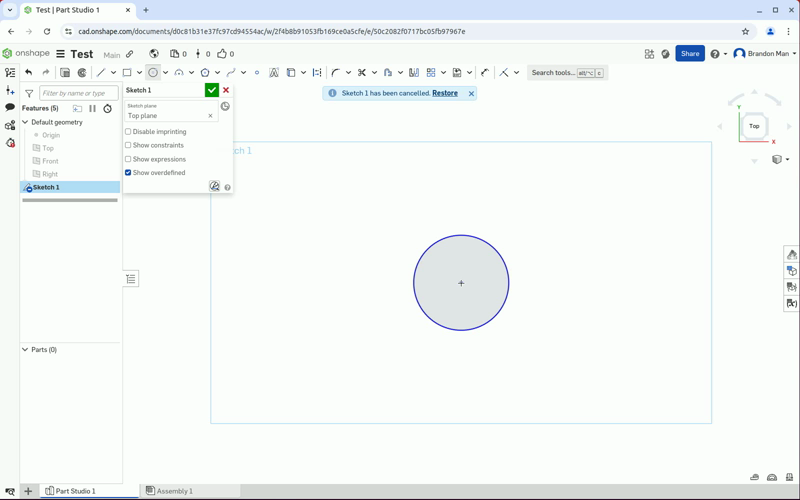
mouse_move(480, 282)
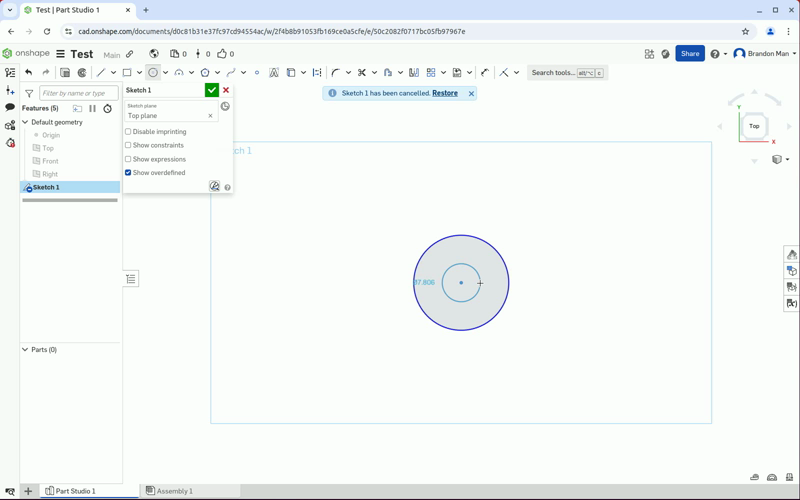
click(480, 282)
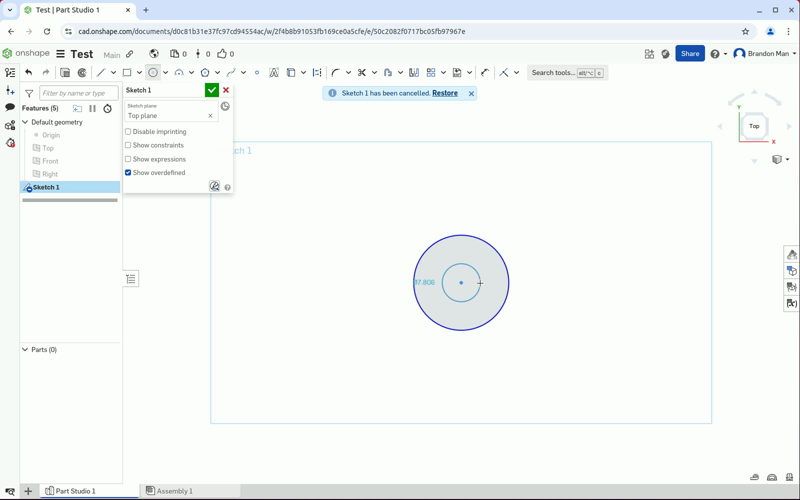
key(esc)
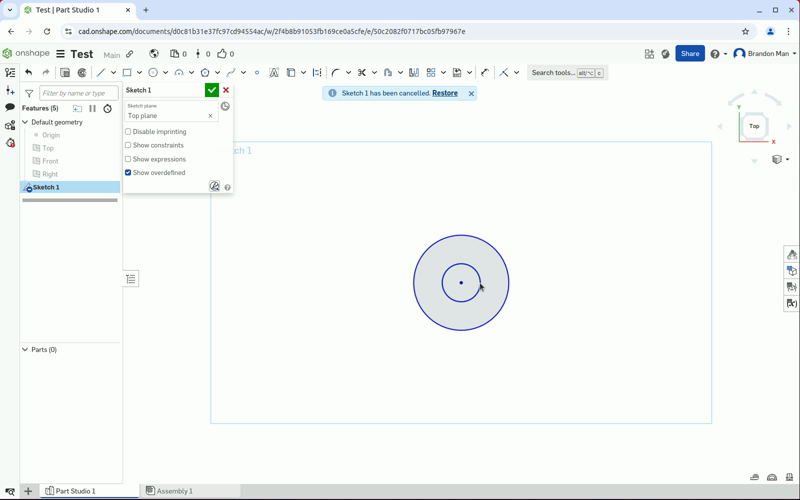
mouse_move(476, 251)
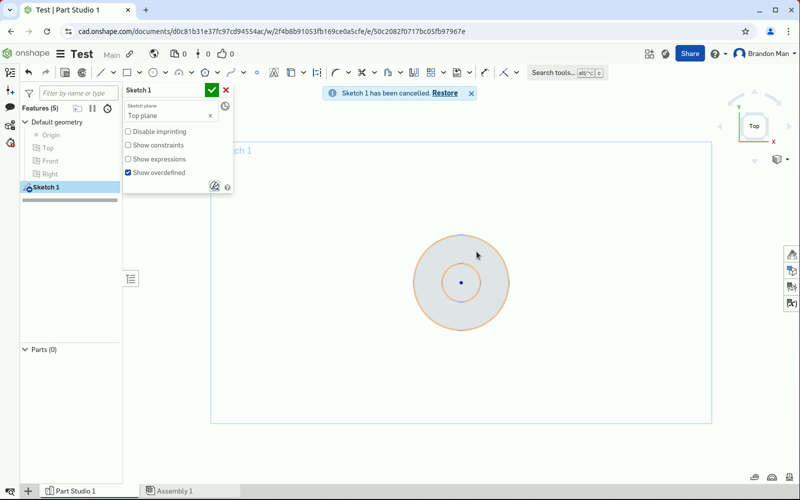
click(476, 251)
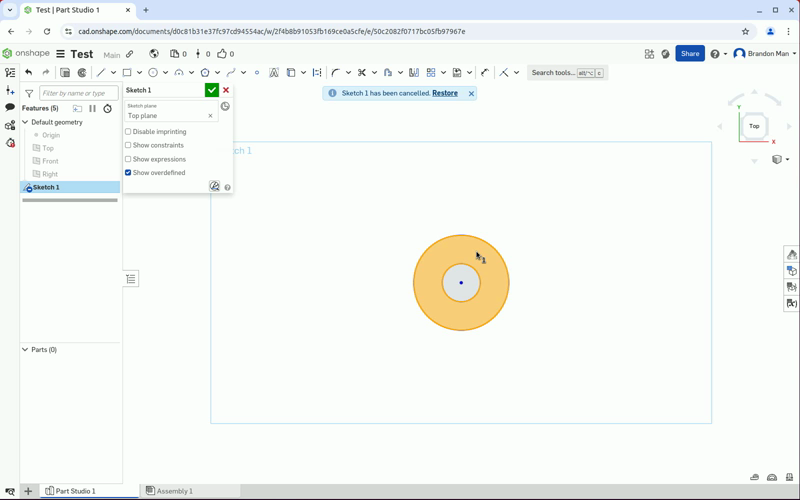
mouse_move(73, 352)
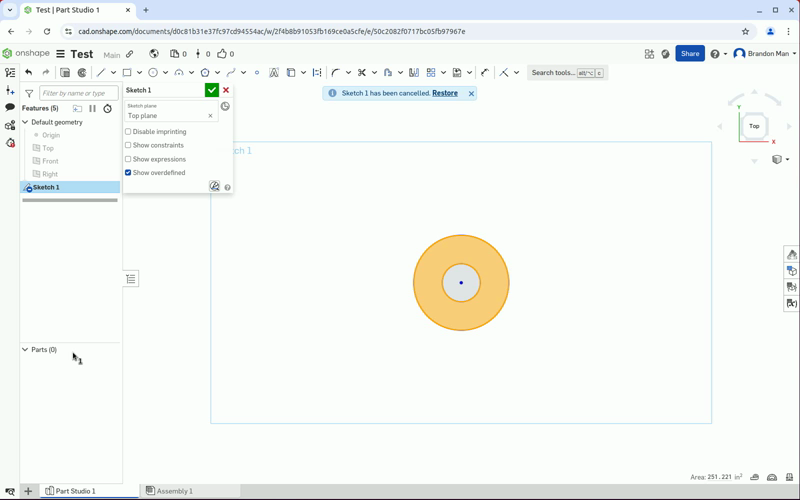
key(shift+y)
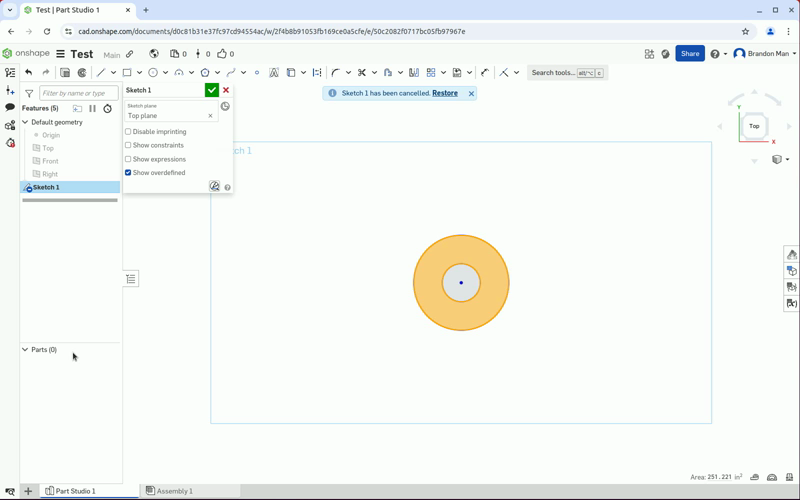
key(shift+e)
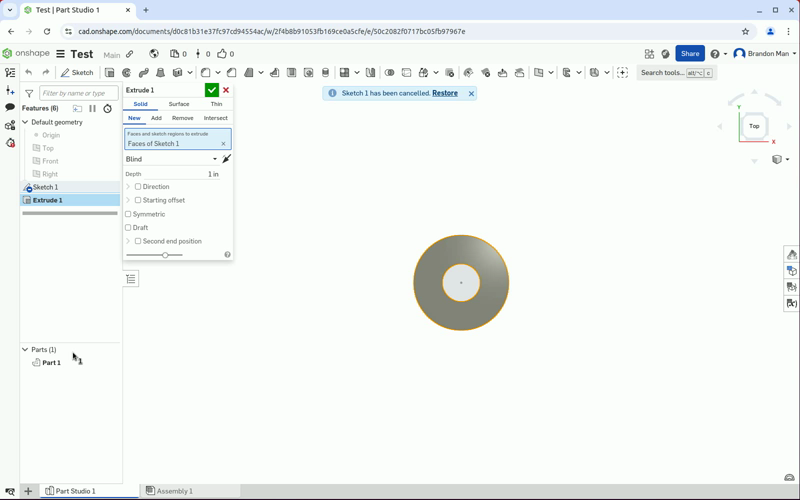
mouse_move(143, 106)
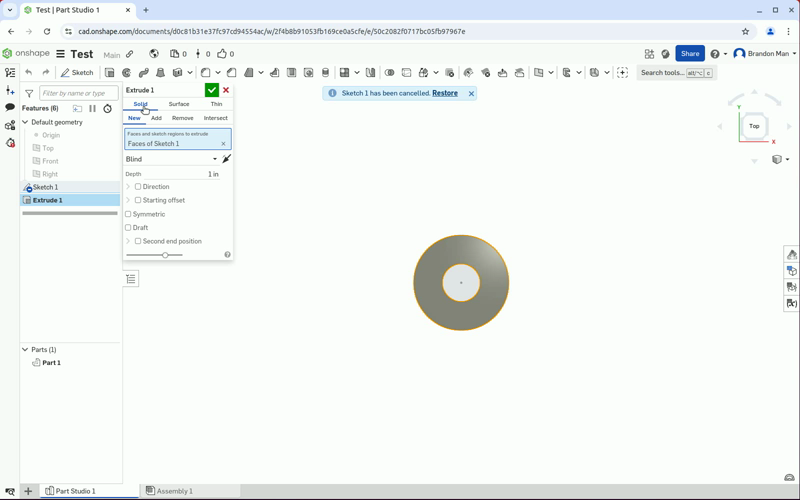
click(143, 106)
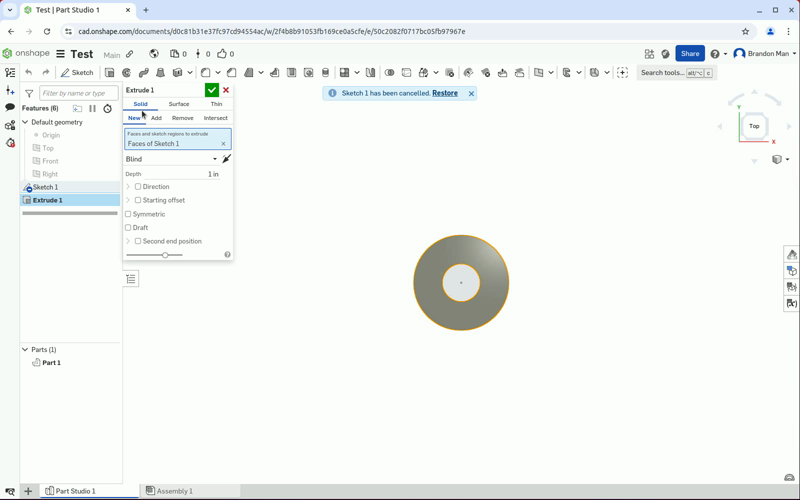
mouse_move(137, 120)
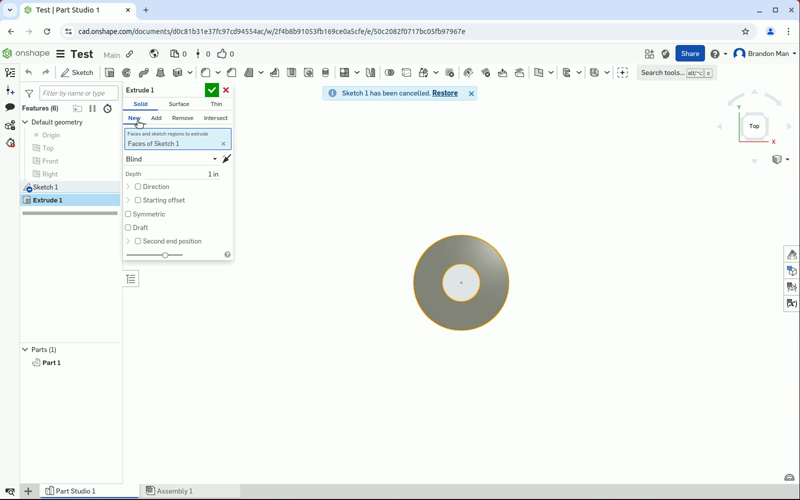
click(137, 120)
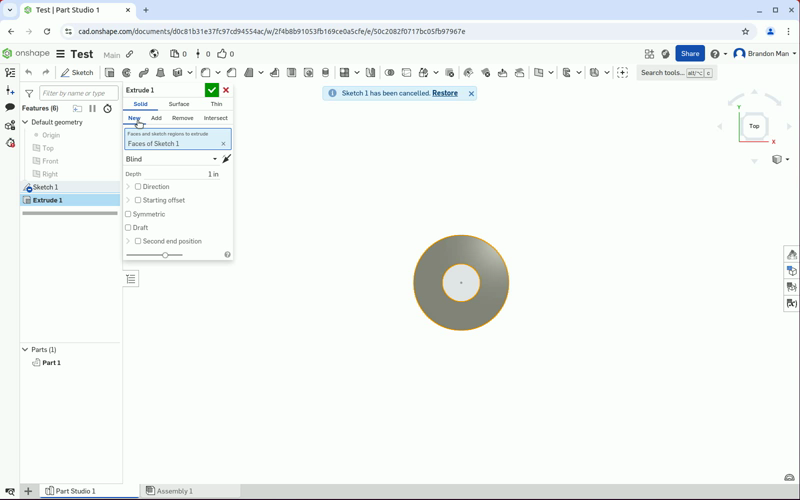
key(tab, 4)
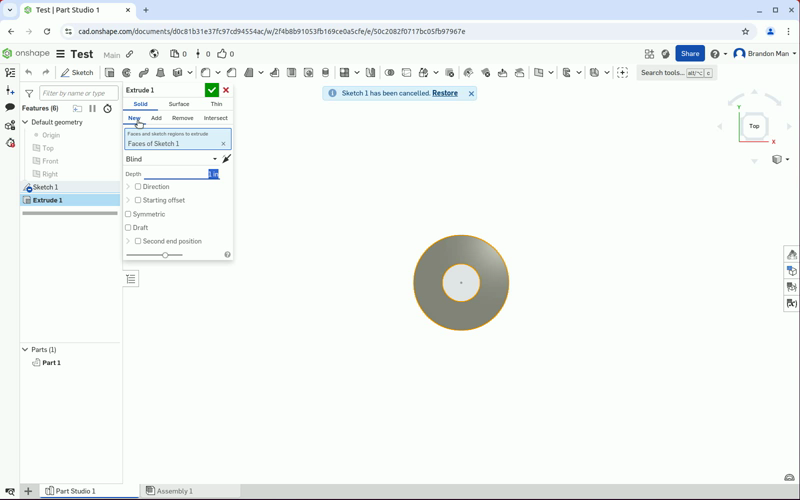
text(23.108)
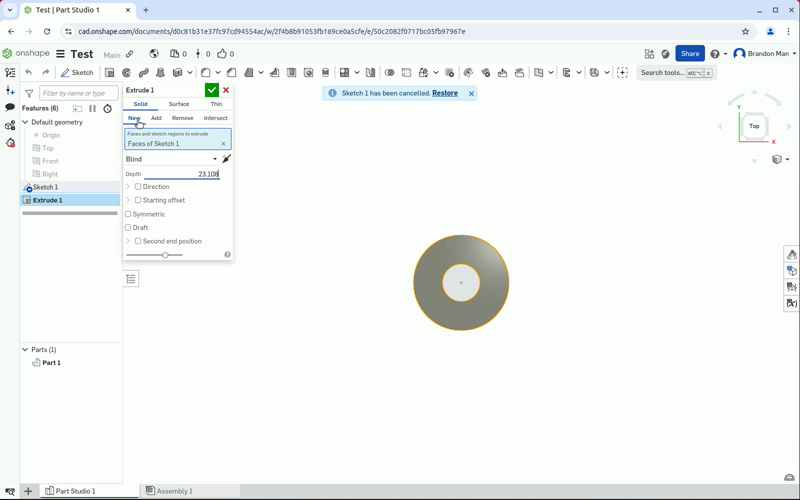
key(enter)
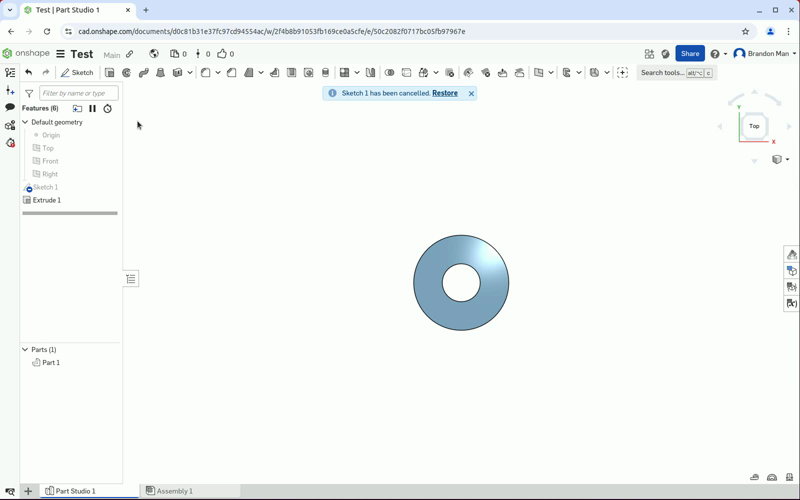
key(shift+h)
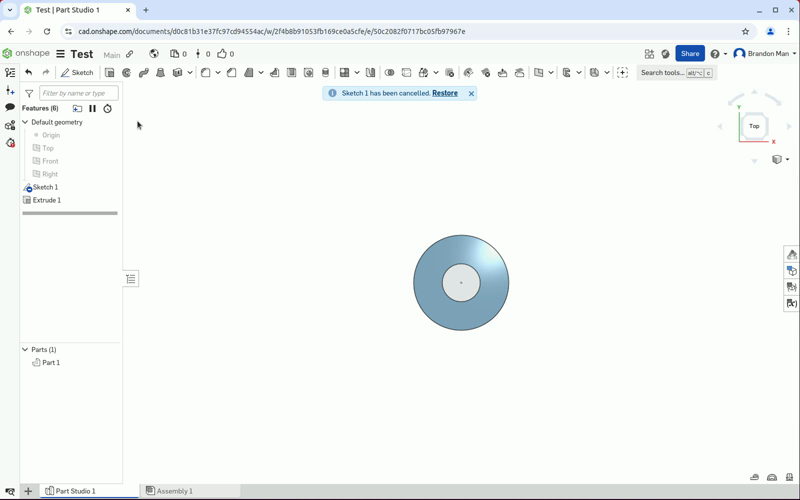
key(shift+h)
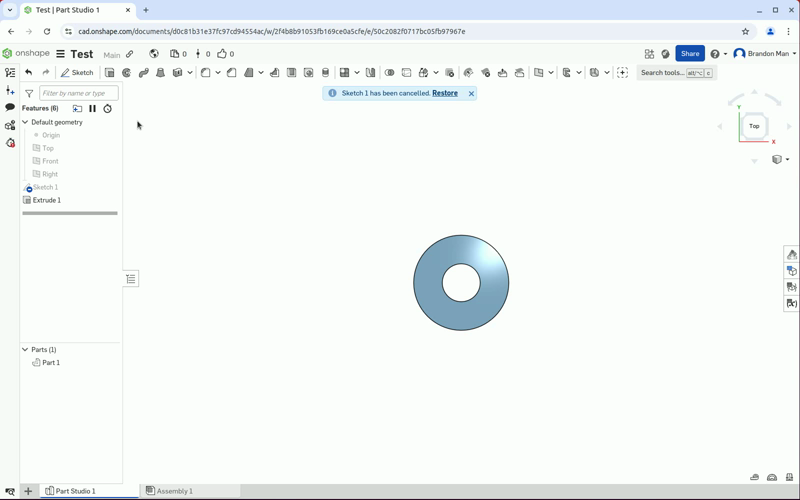
mouse_move(73, 189)
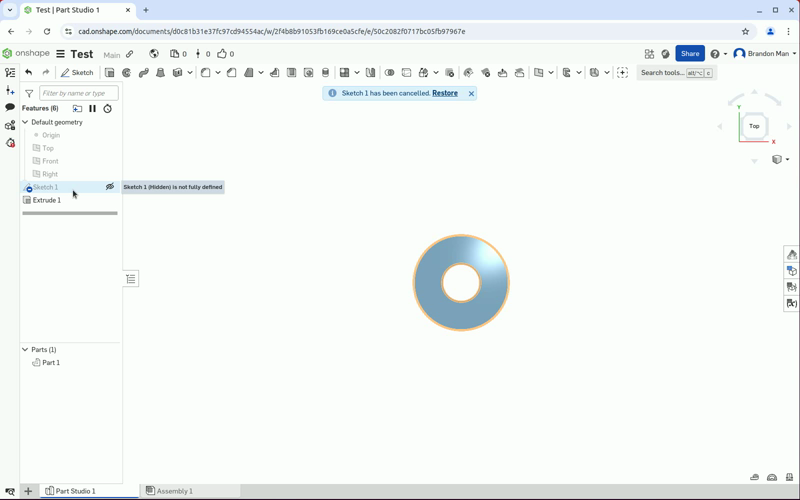
click(73, 189)
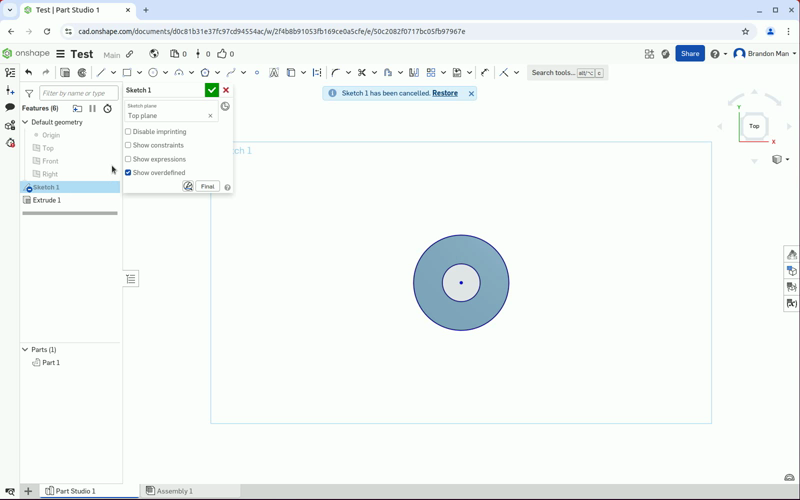
mouse_move(229, 92)
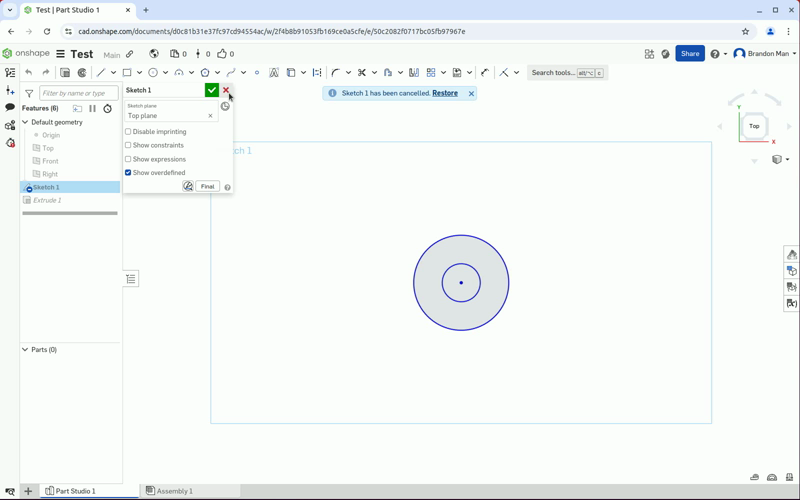
click(229, 92)
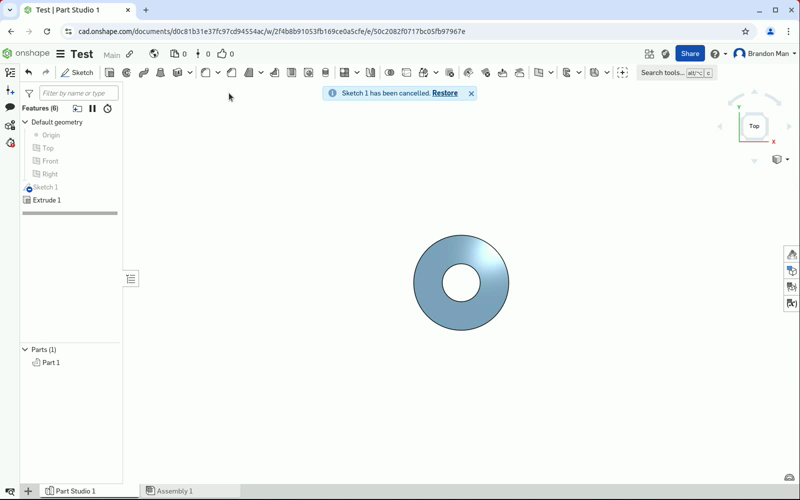
mouse_move(541, 75)
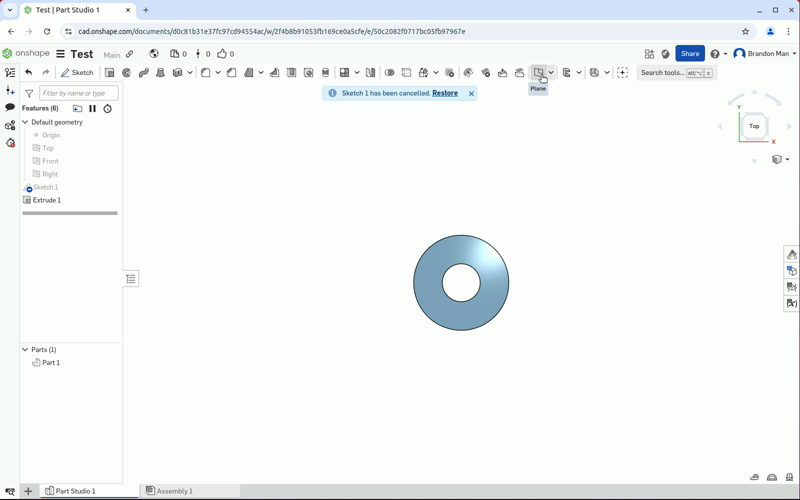
click(541, 75)
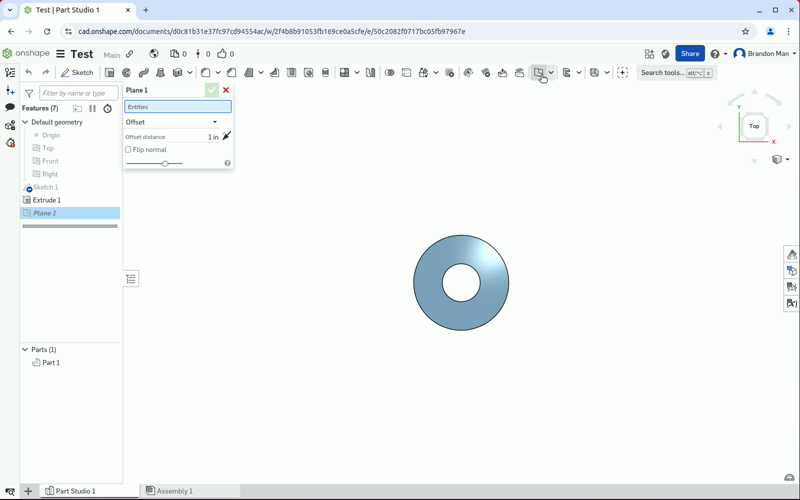
mouse_move(73, 150)
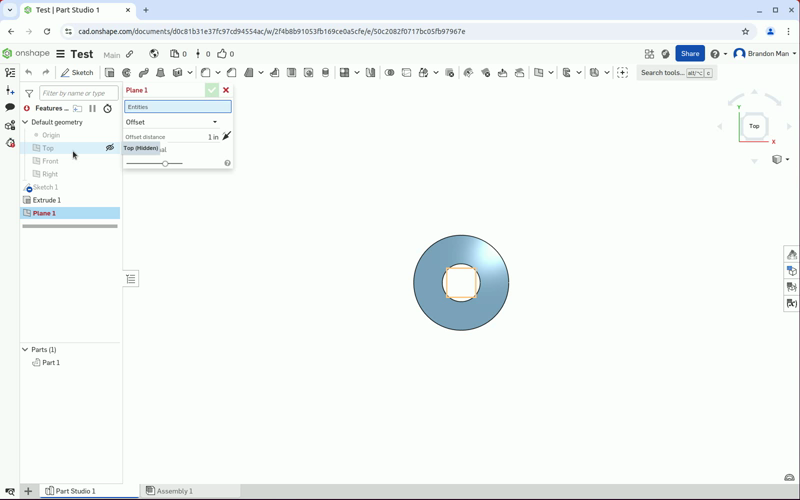
click(73, 150)
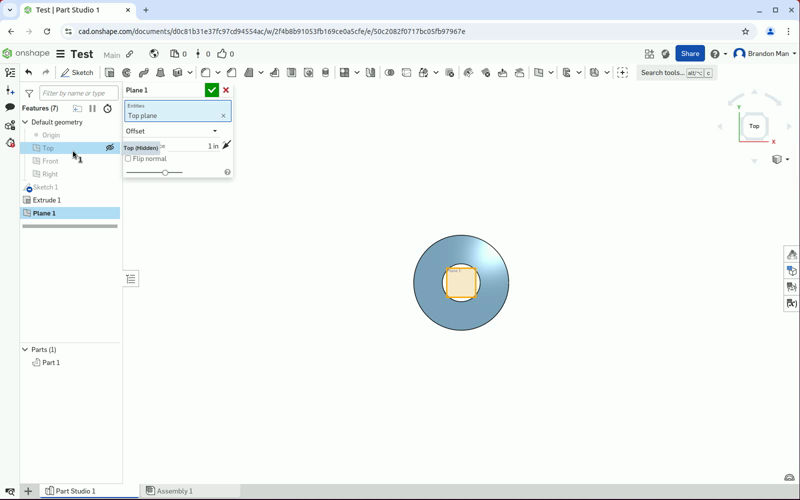
key(tab, 2)
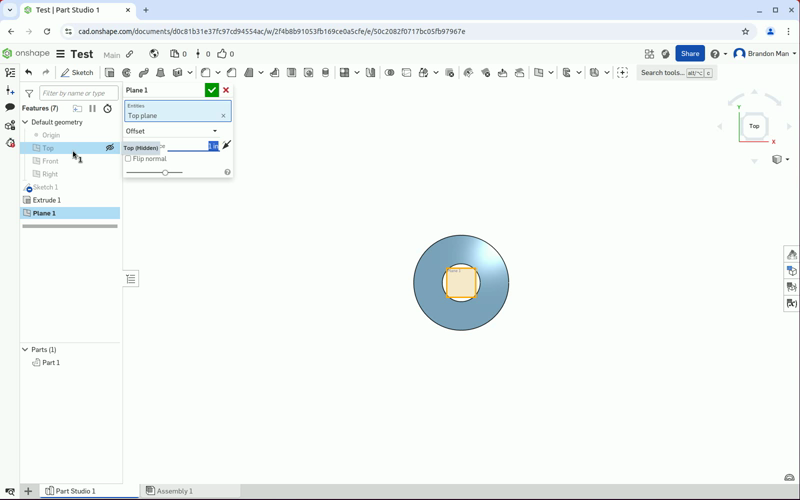
text(23.108)
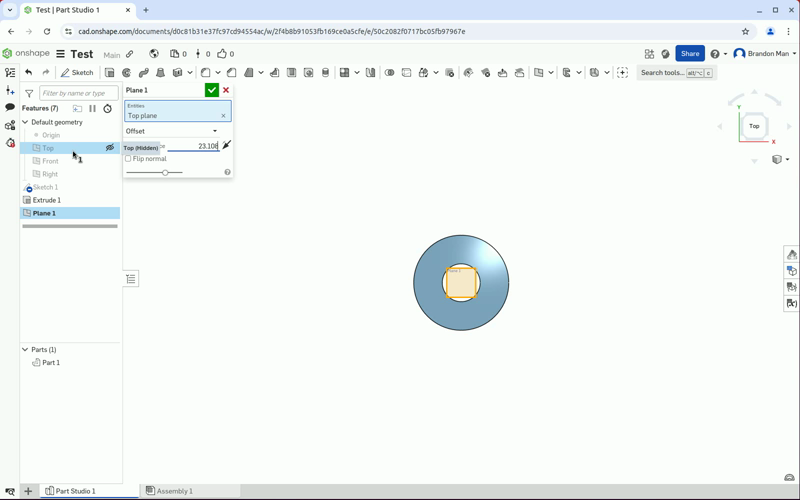
key(enter, 2)
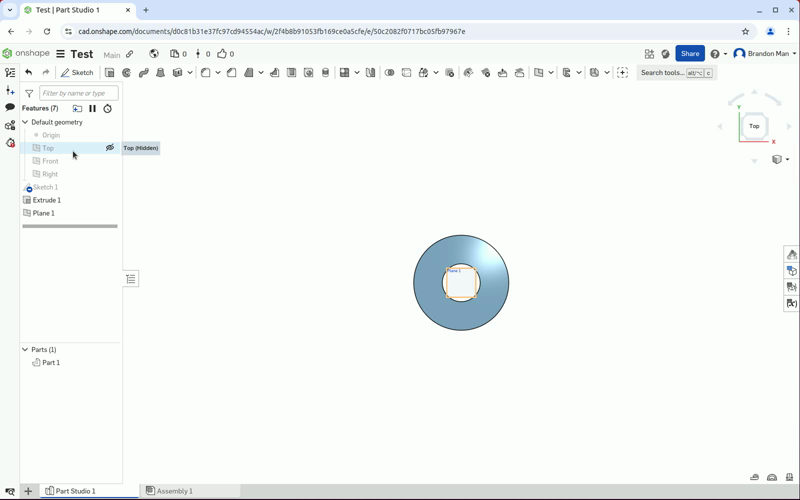
key(shift+s)
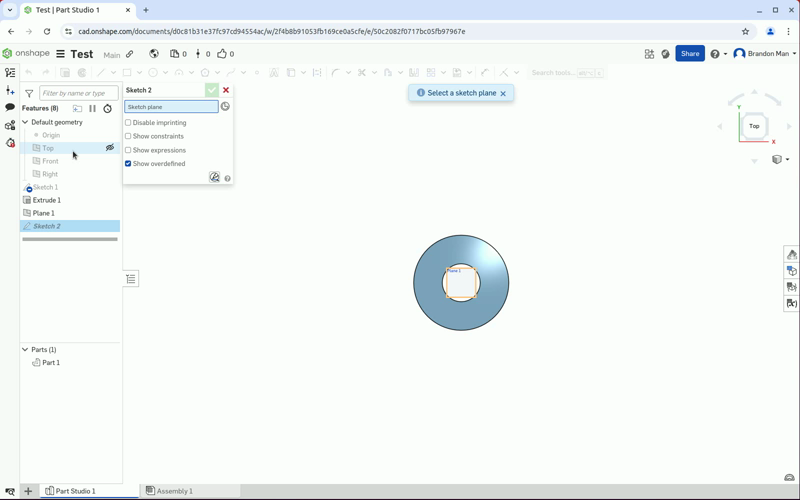
mouse_move(73, 215)
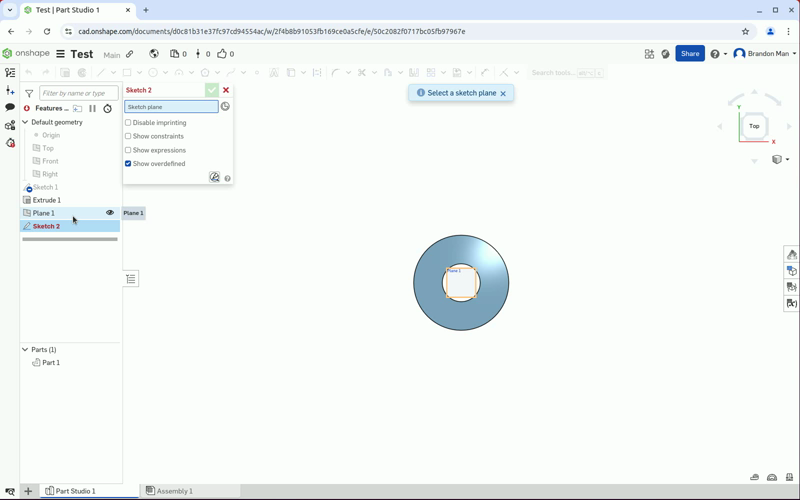
click(73, 215)
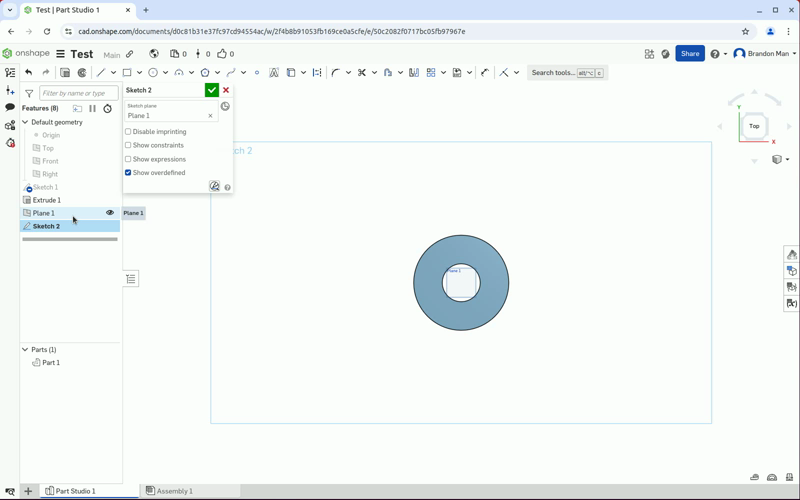
mouse_move(73, 352)
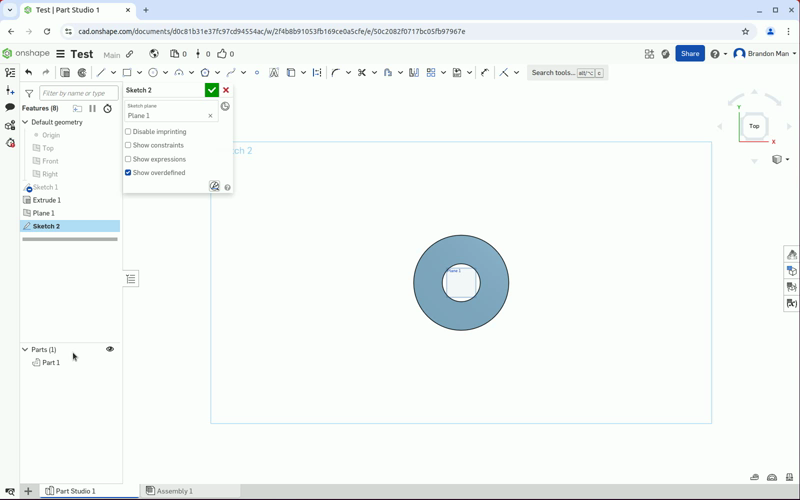
key(y)
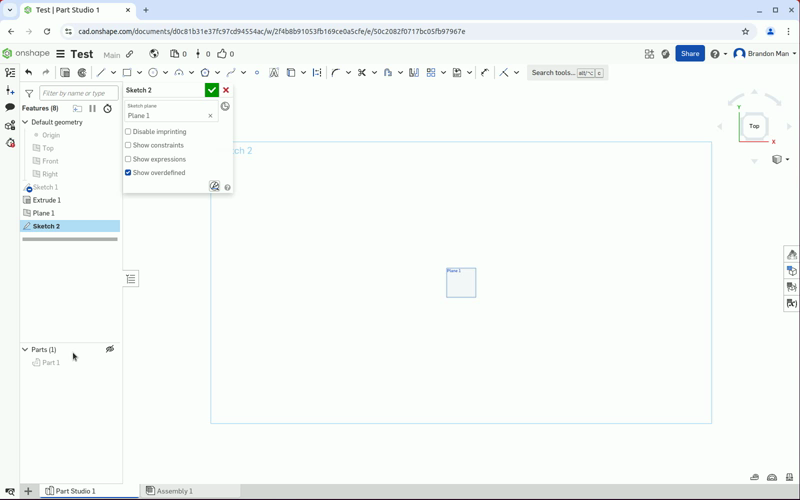
key(c)
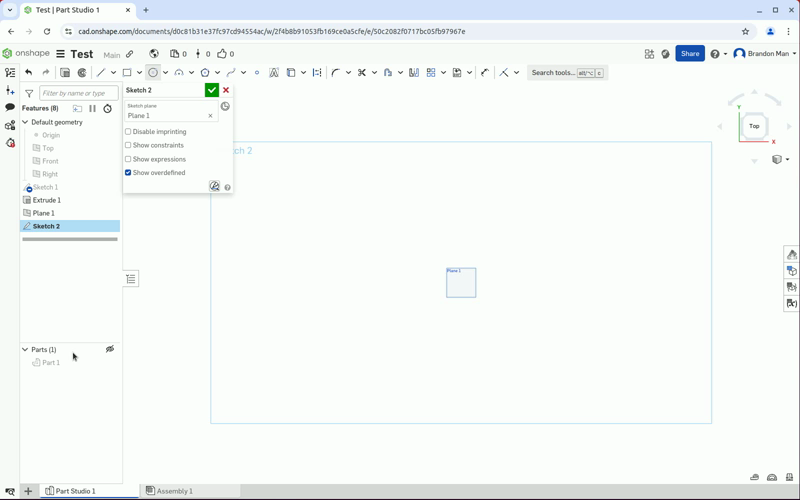
key_down(shift)
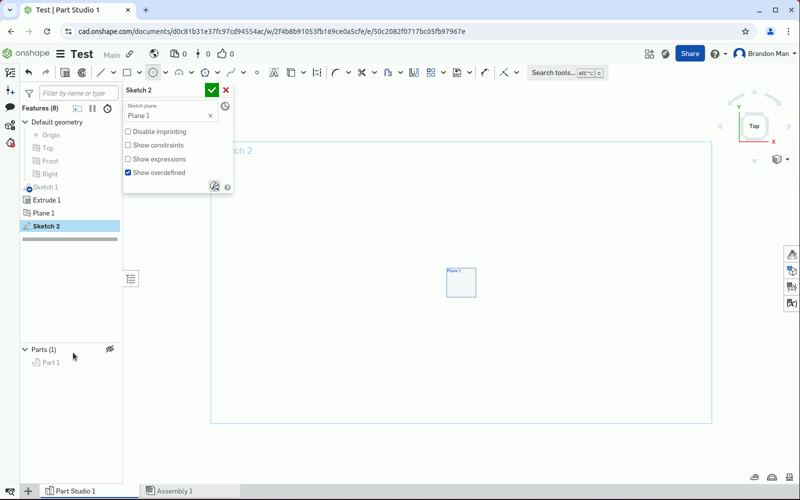
mouse_move(461, 282)
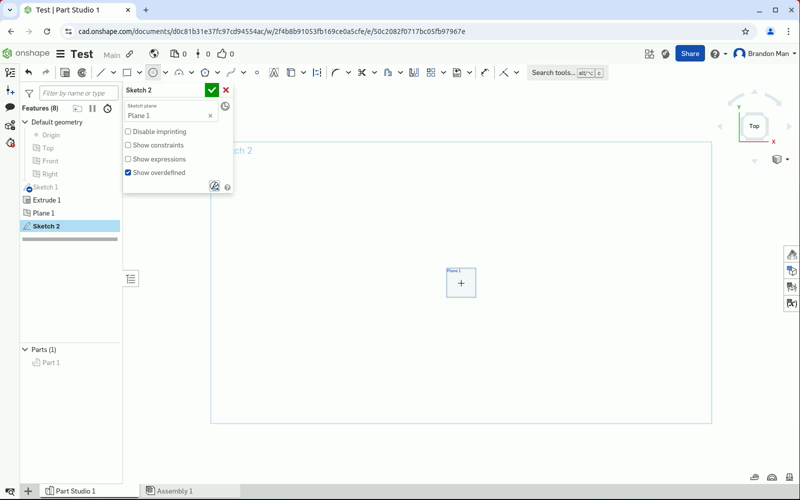
click(461, 282)
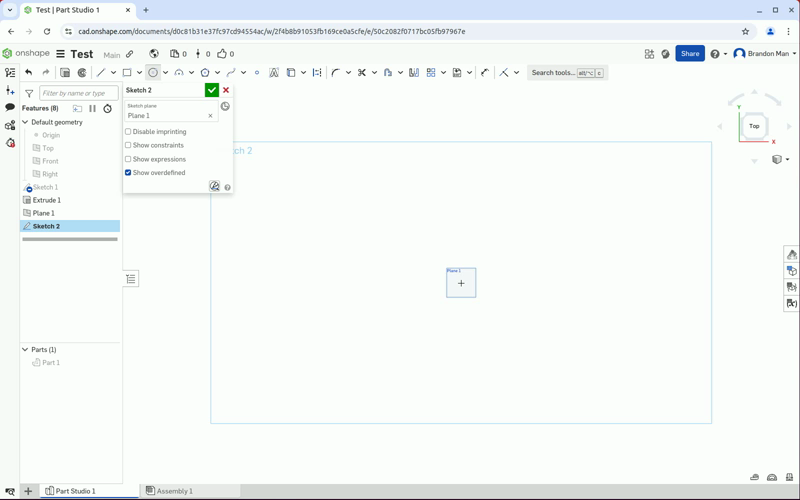
key_up(shift)
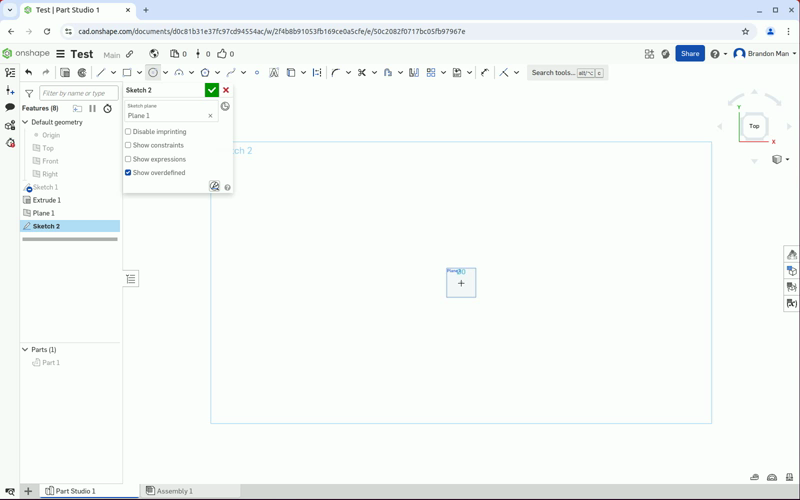
mouse_move(484, 282)
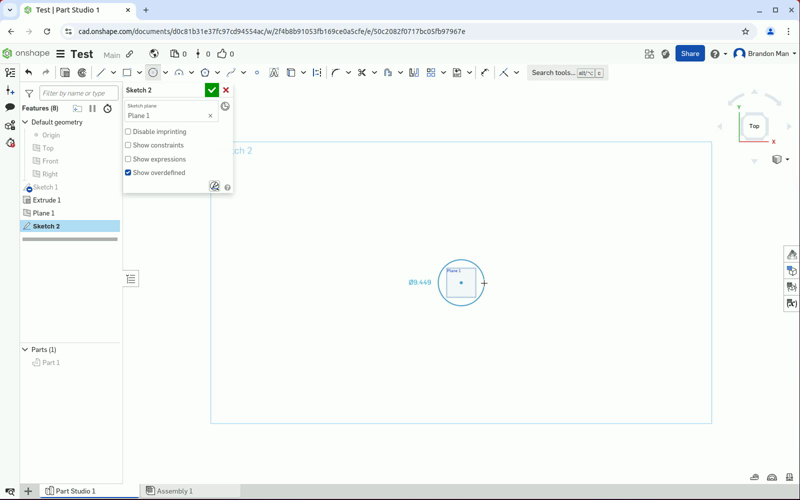
click(484, 282)
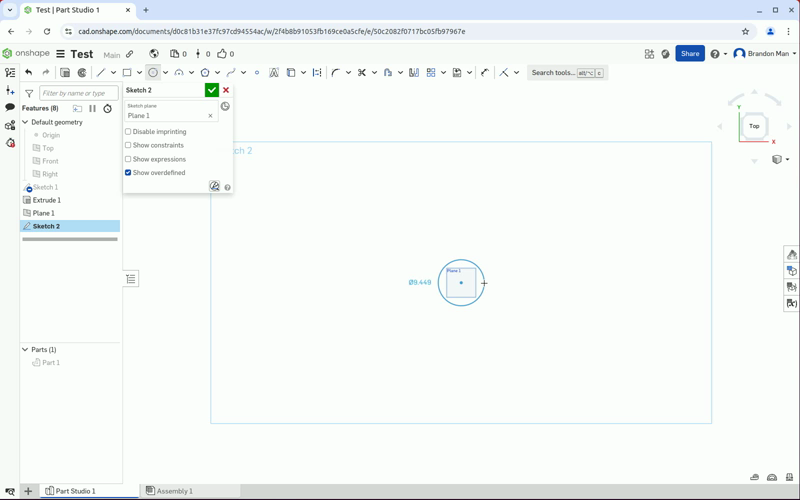
key(esc)
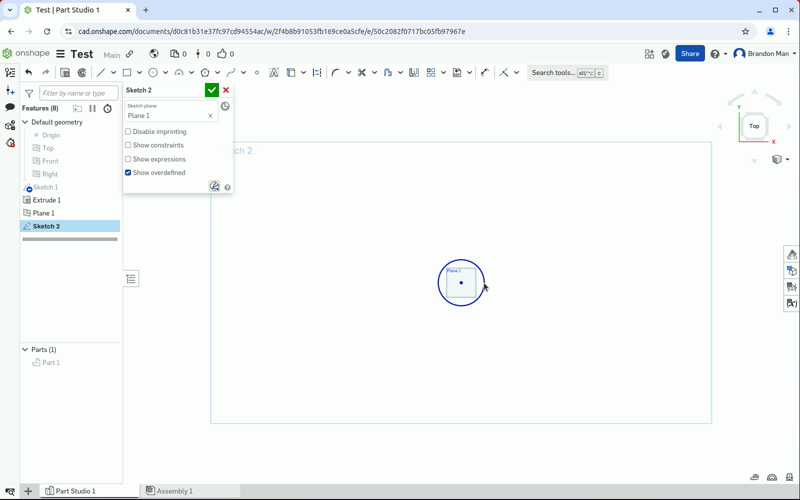
key(c)
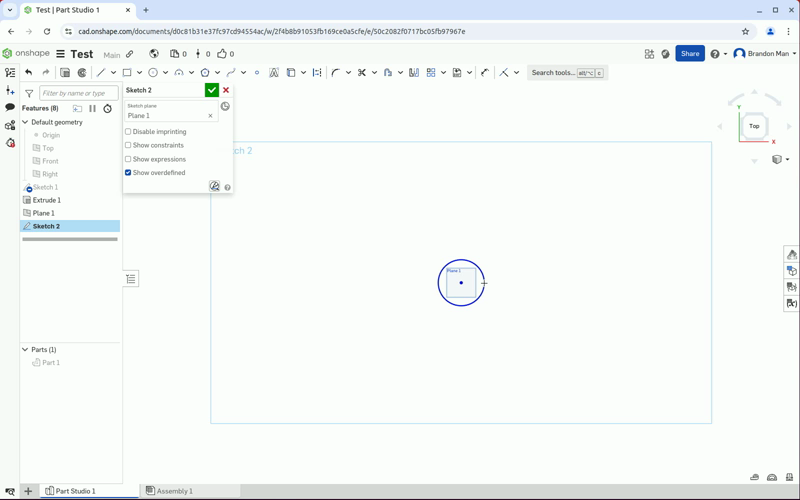
key_down(shift)
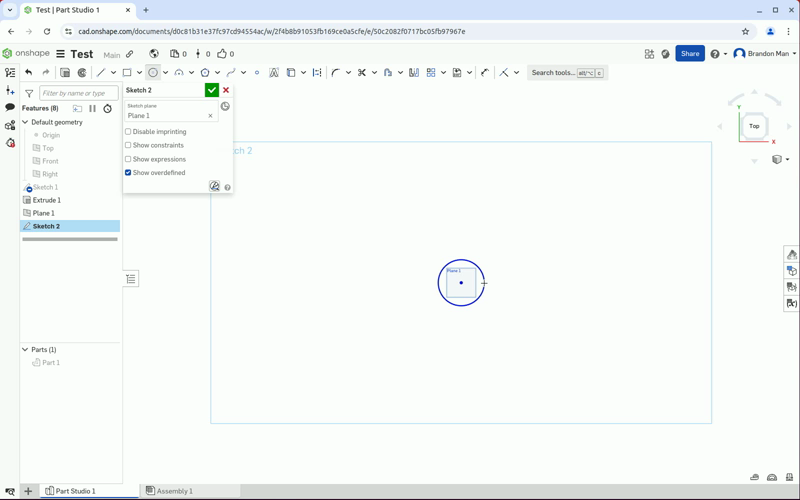
mouse_move(461, 282)
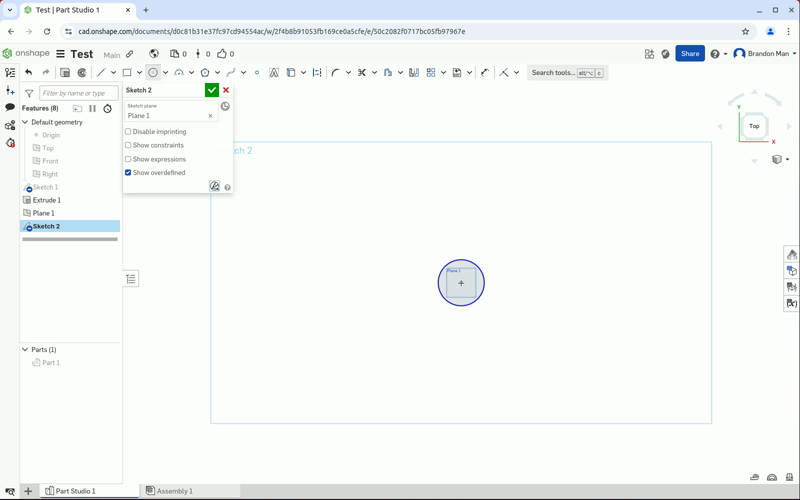
click(461, 282)
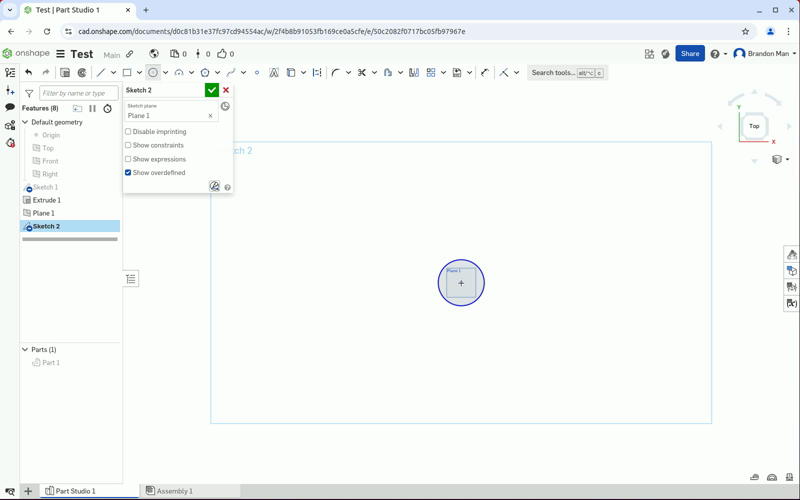
key_up(shift)
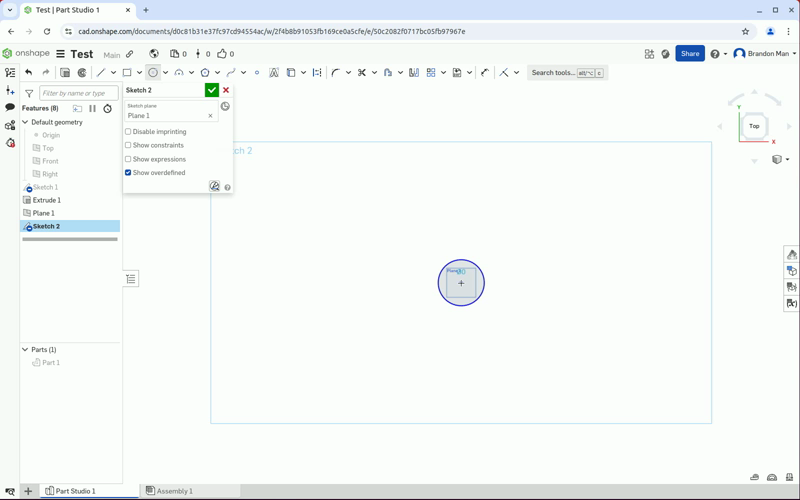
mouse_move(480, 282)
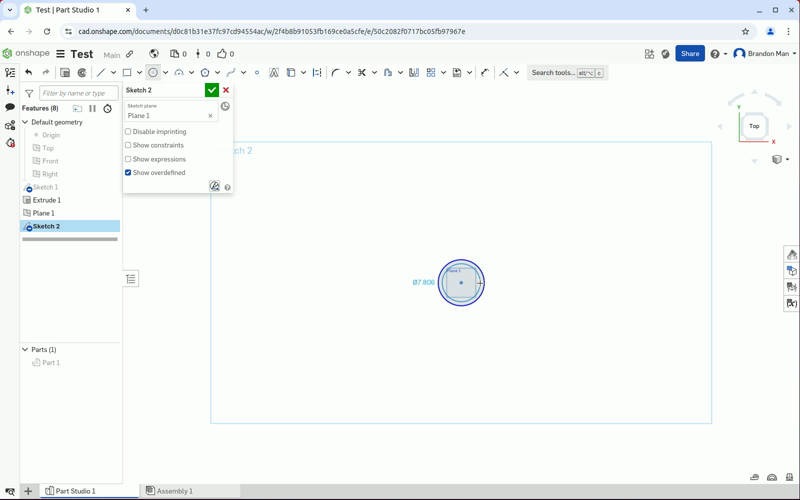
scroll(6)
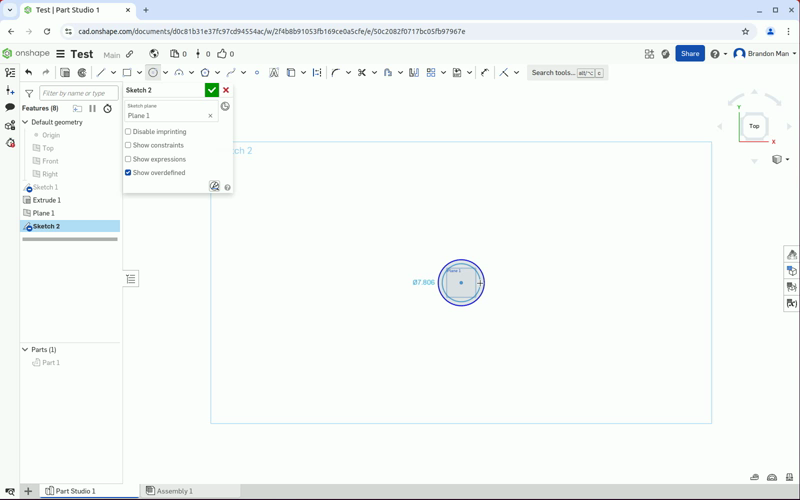
scroll(6)
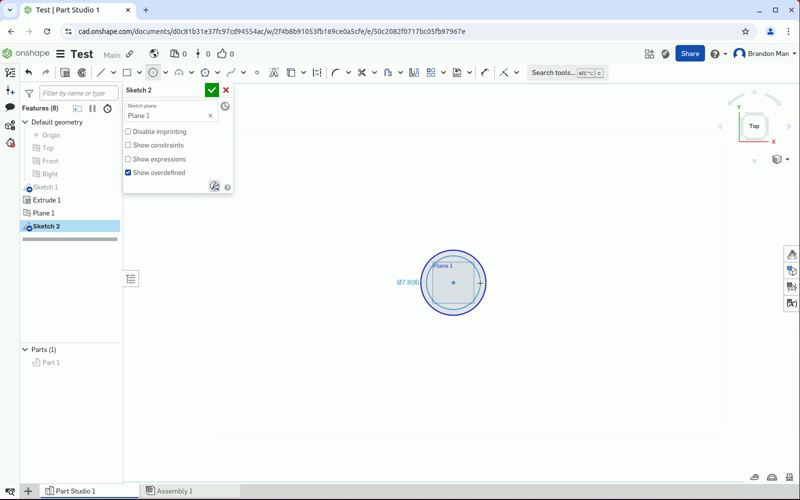
scroll(6)
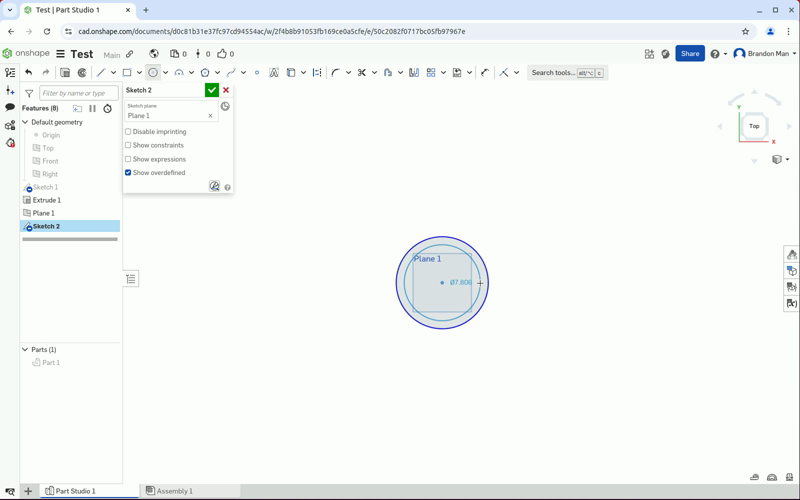
scroll(6)
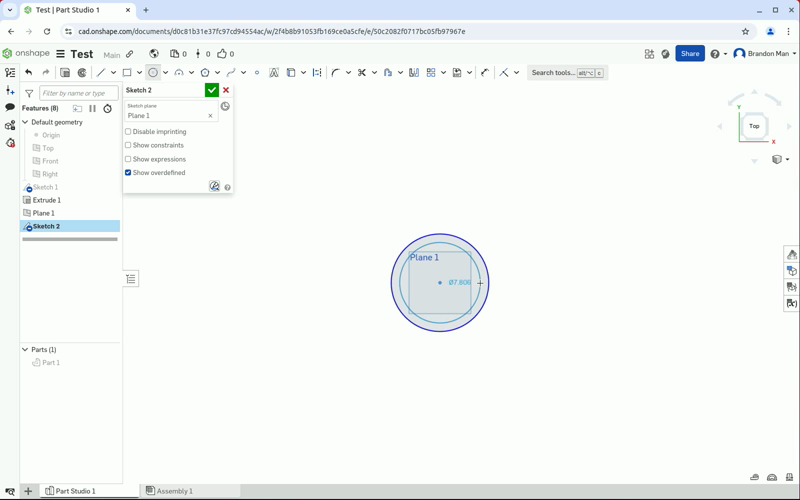
scroll(6)
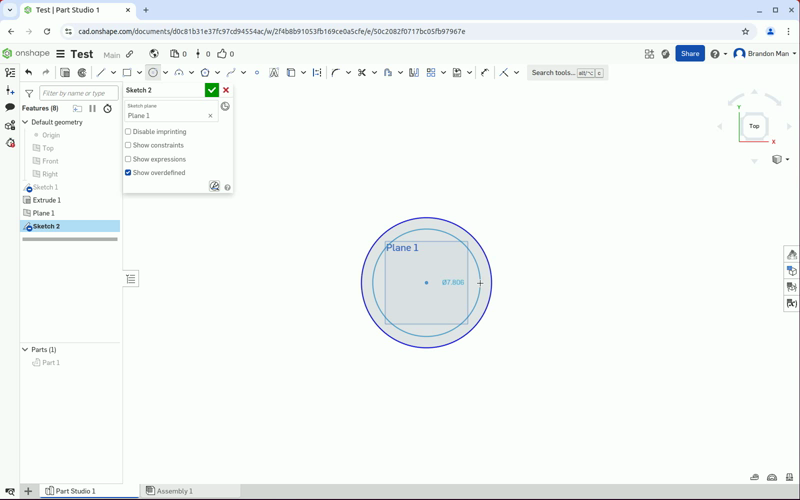
scroll(6)
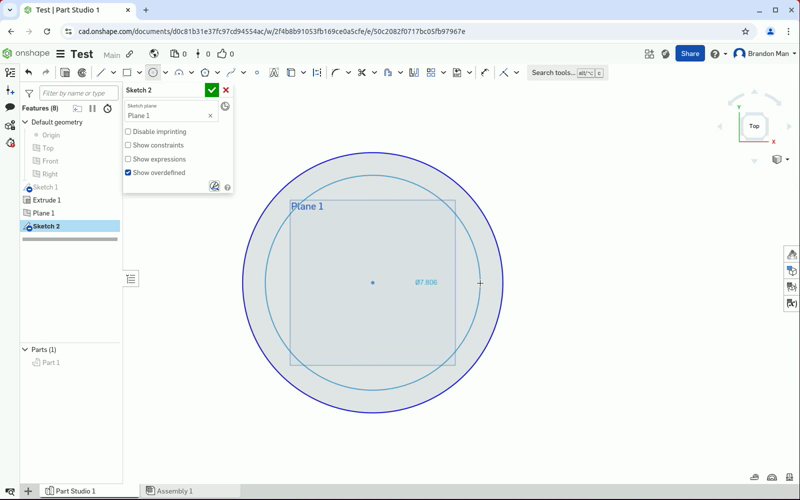
scroll(6)
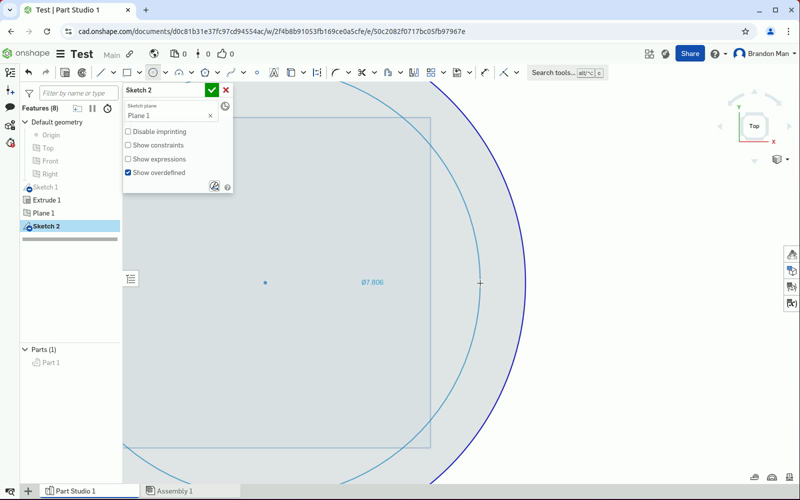
click(480, 282)
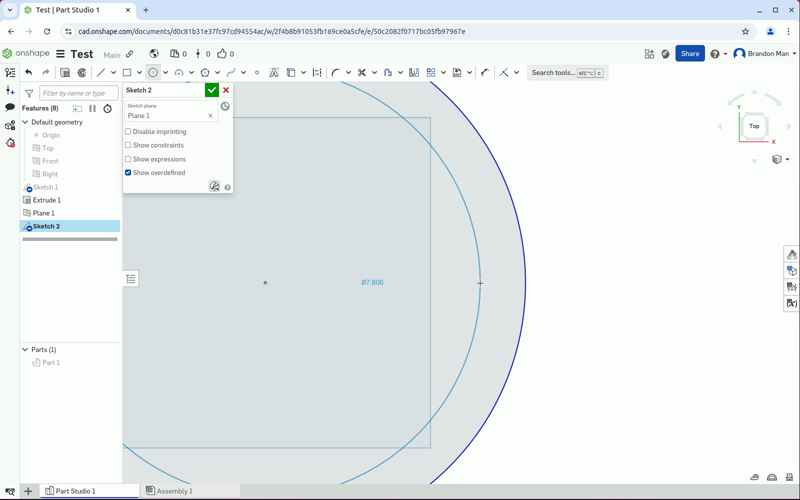
scroll(-6)
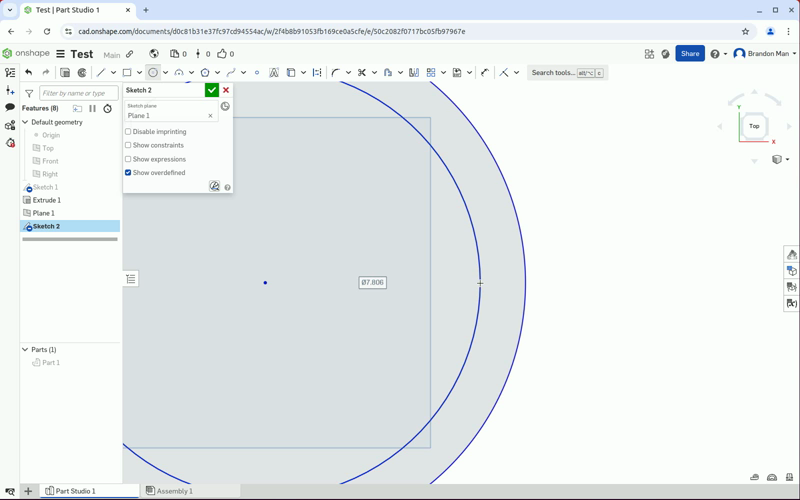
scroll(-6)
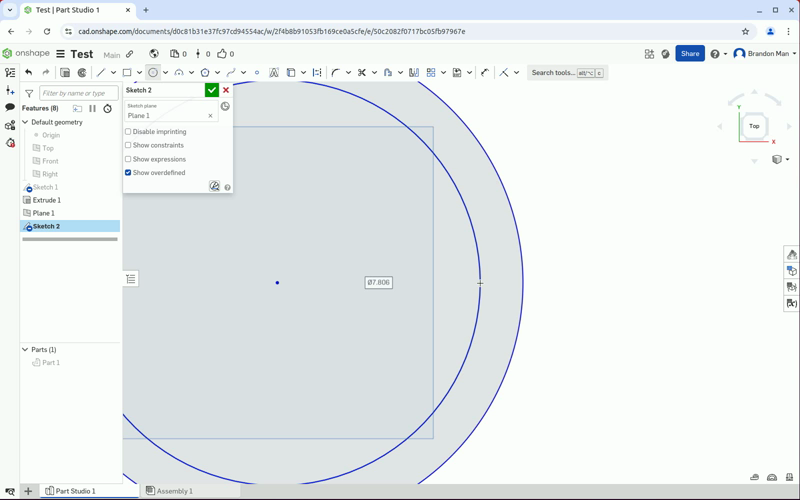
scroll(-6)
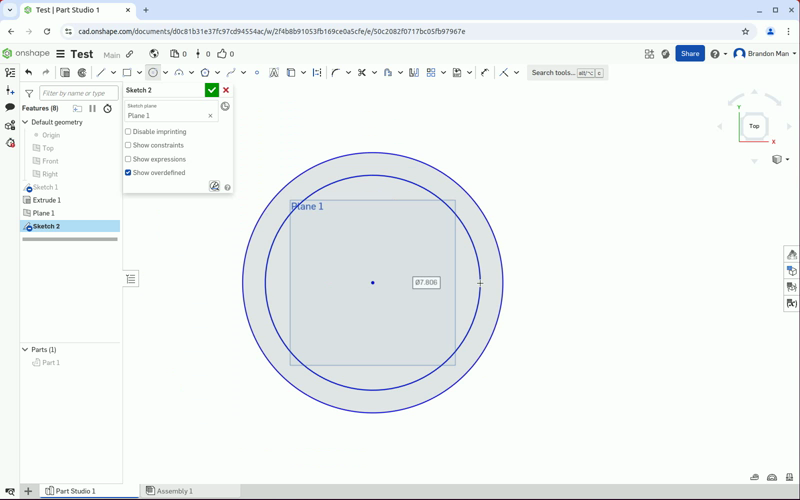
scroll(-6)
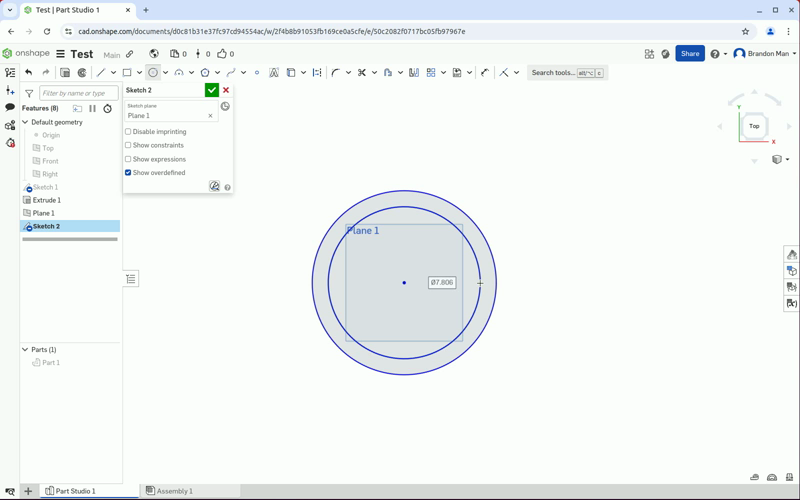
scroll(-6)
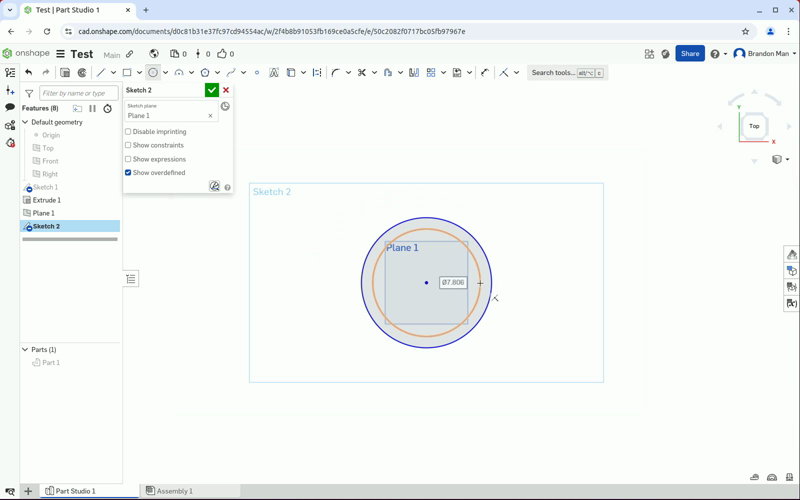
scroll(-6)
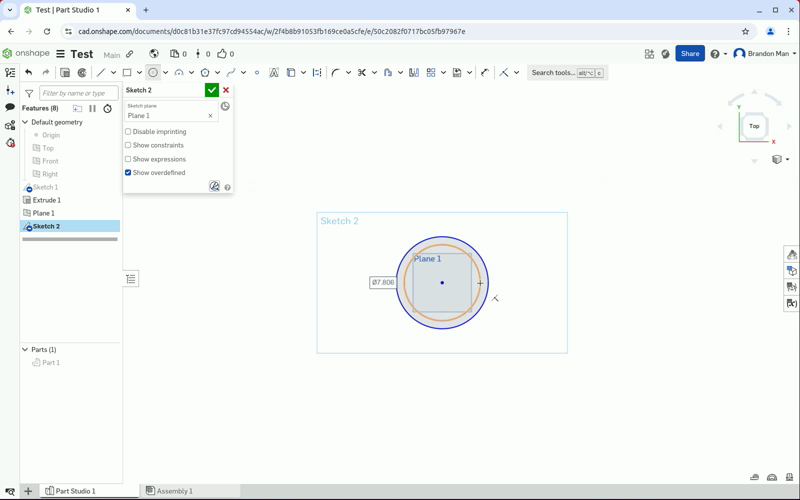
scroll(-6)
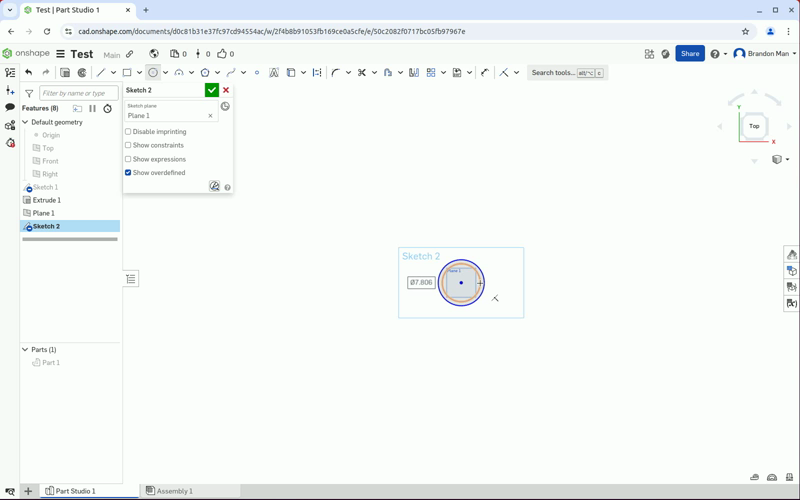
key(esc)
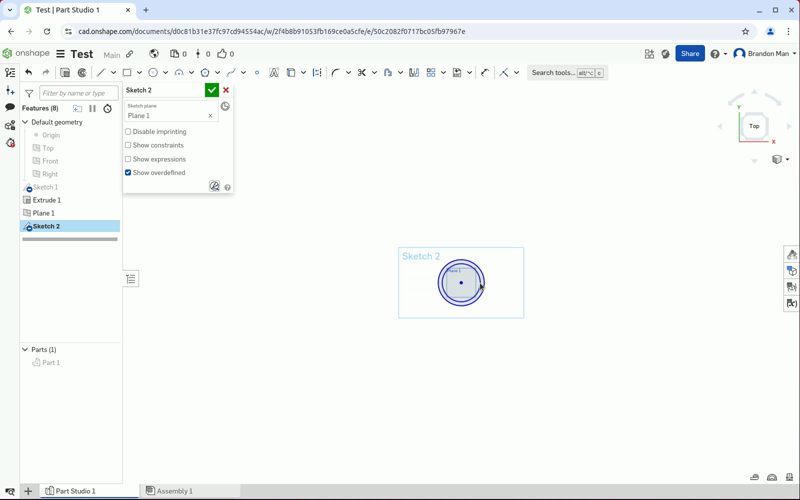
mouse_move(479, 294)
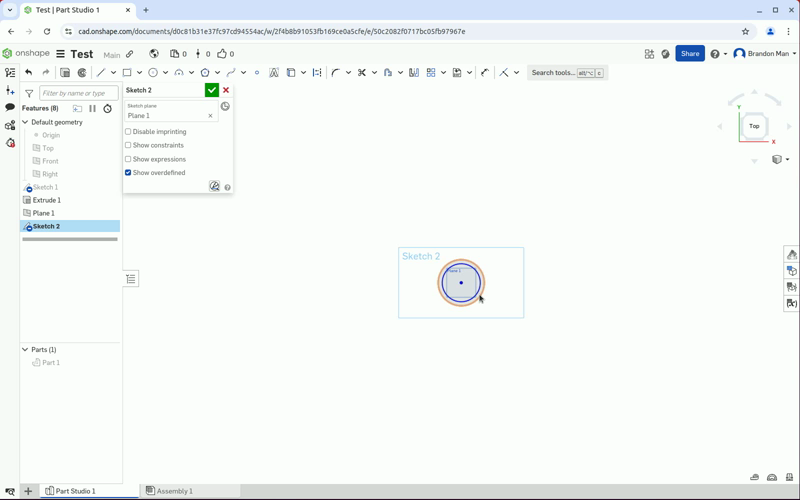
scroll(6)
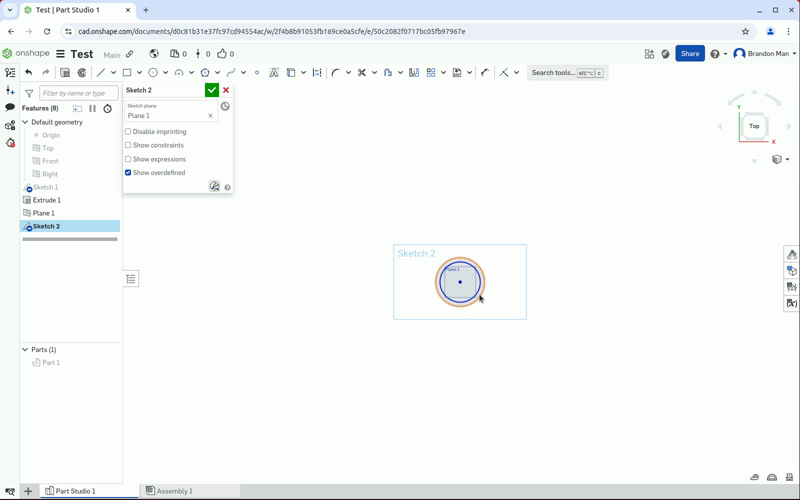
scroll(6)
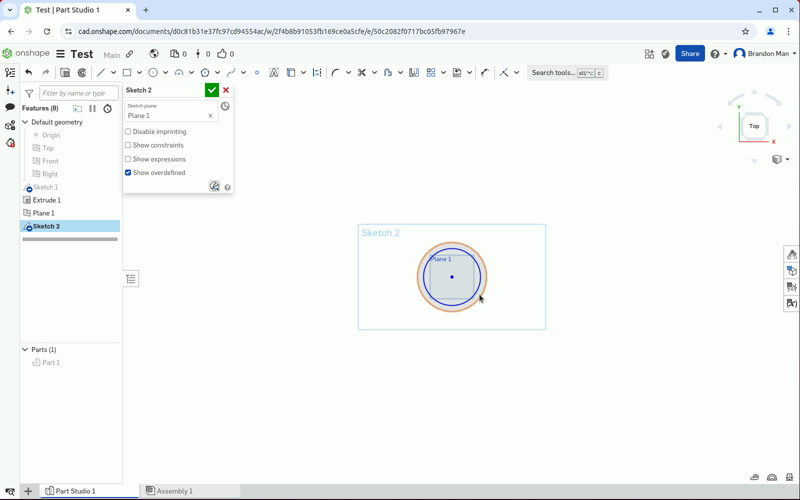
scroll(6)
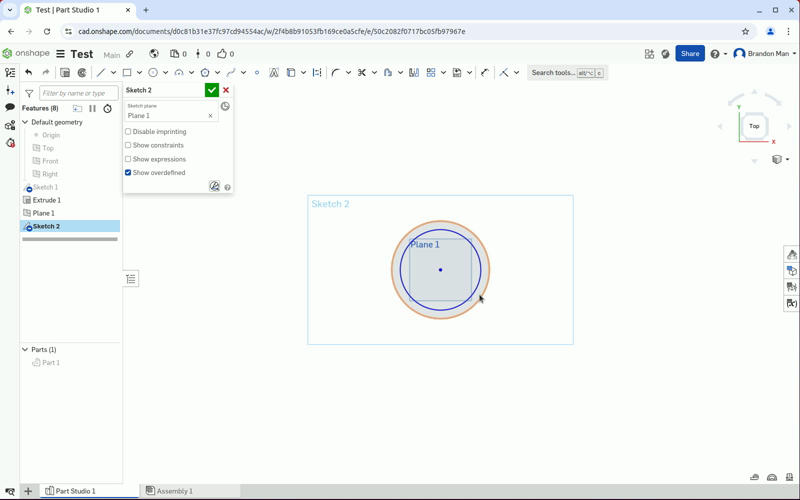
scroll(6)
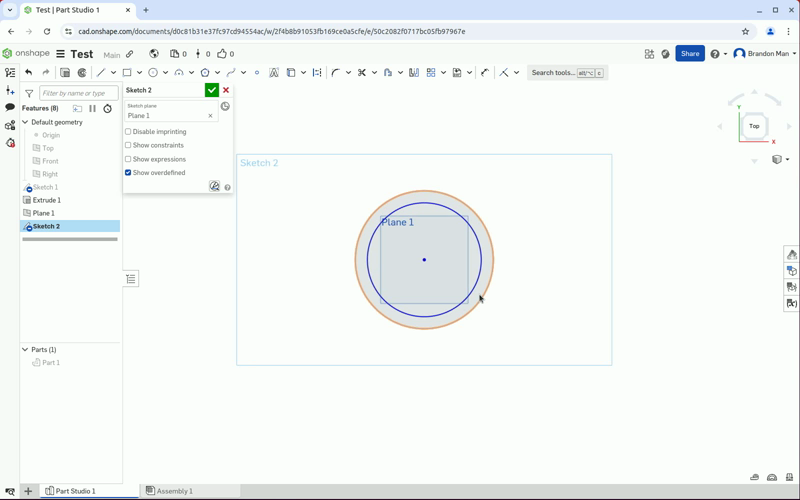
scroll(6)
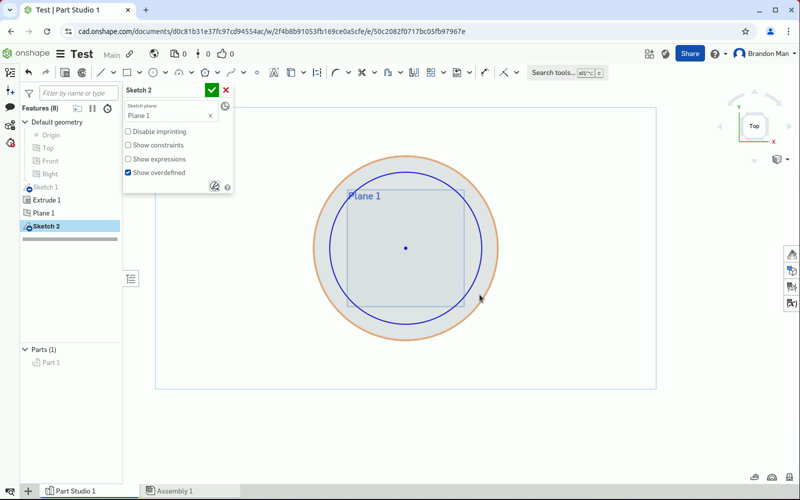
scroll(6)
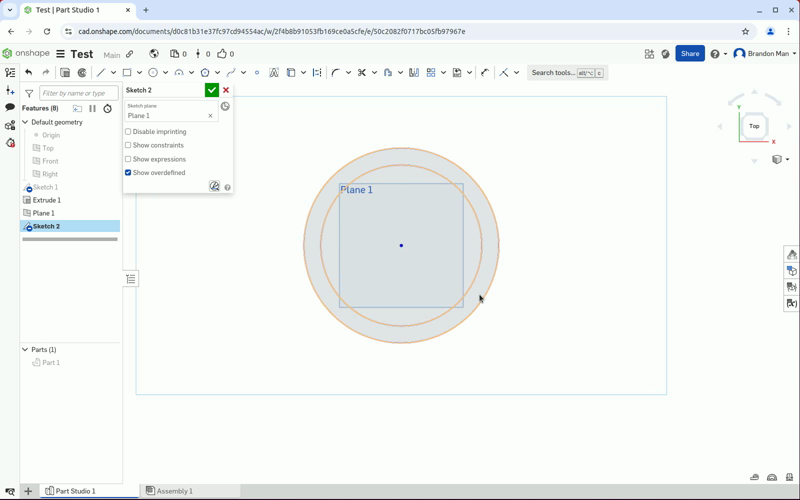
scroll(6)
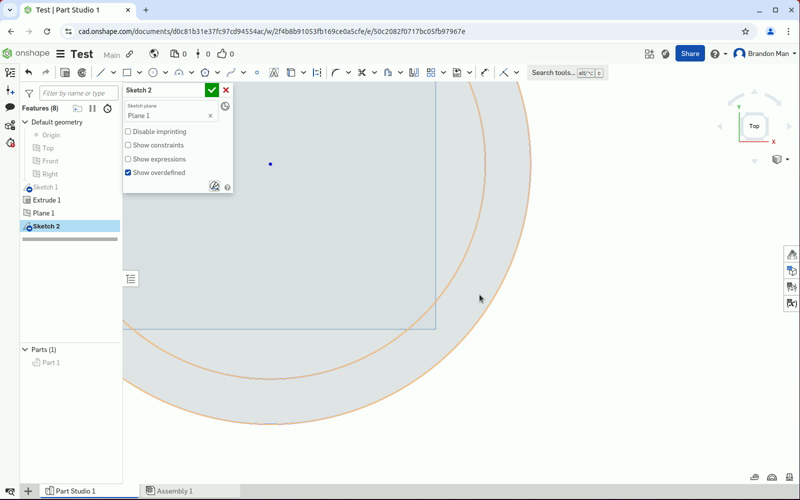
click(479, 294)
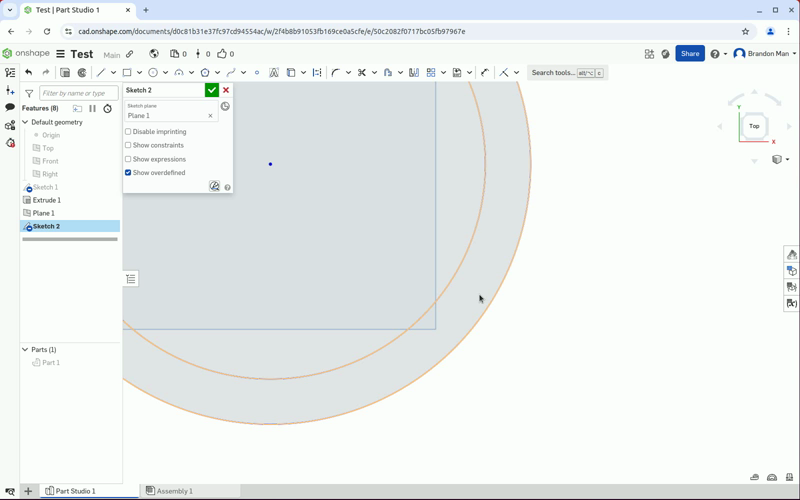
scroll(-6)
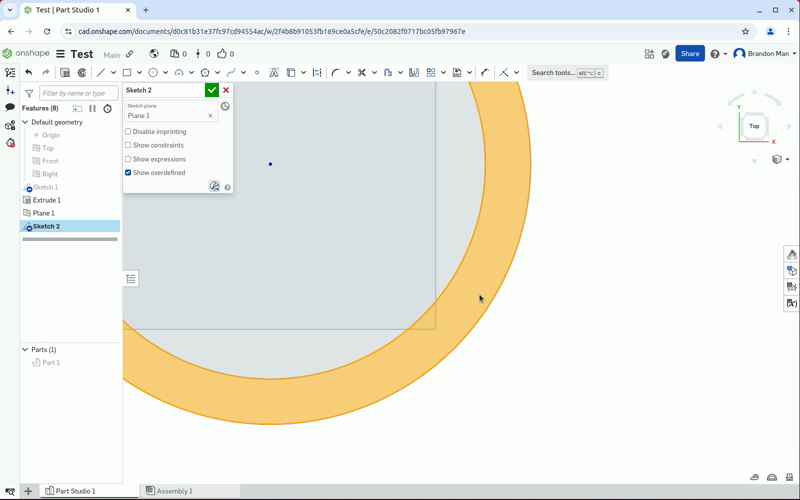
scroll(-6)
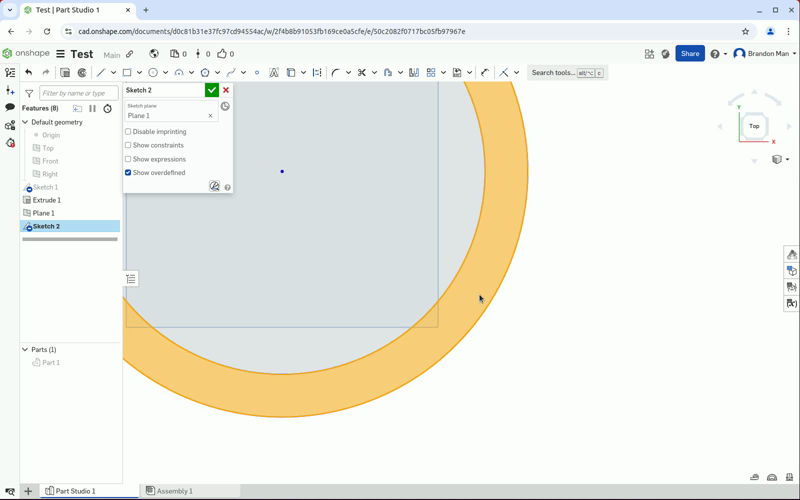
scroll(-6)
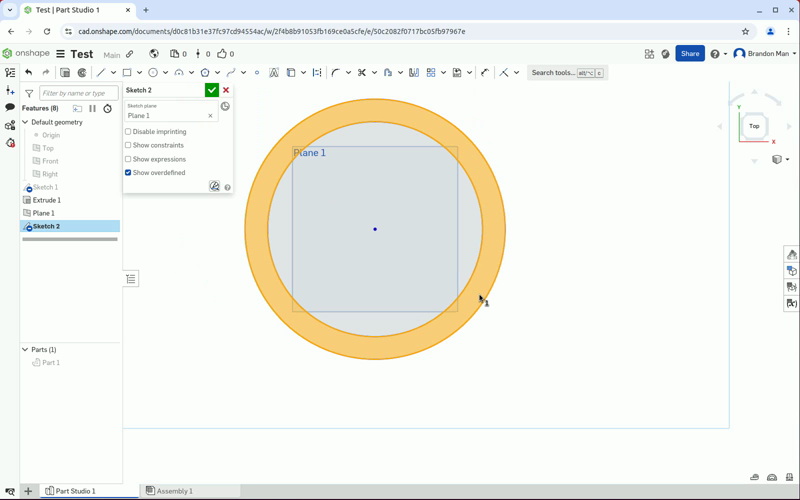
scroll(-6)
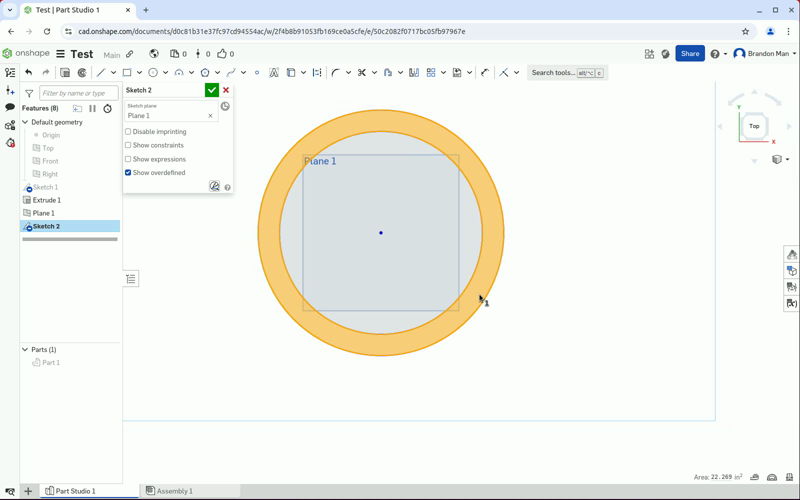
scroll(-6)
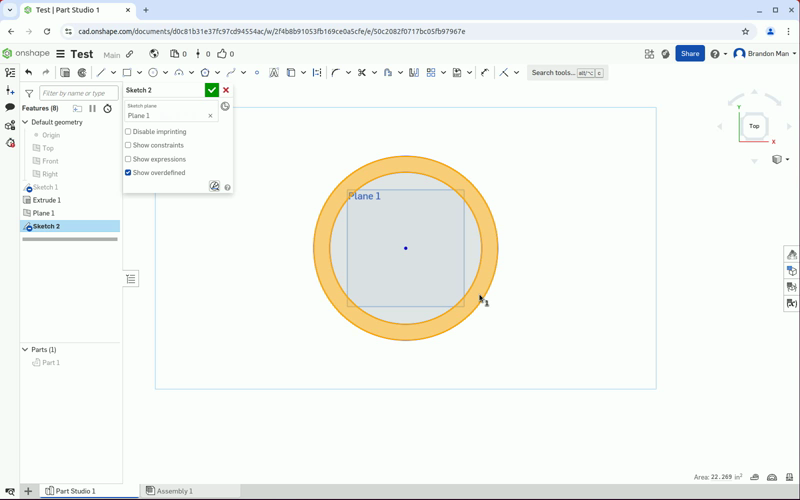
scroll(-6)
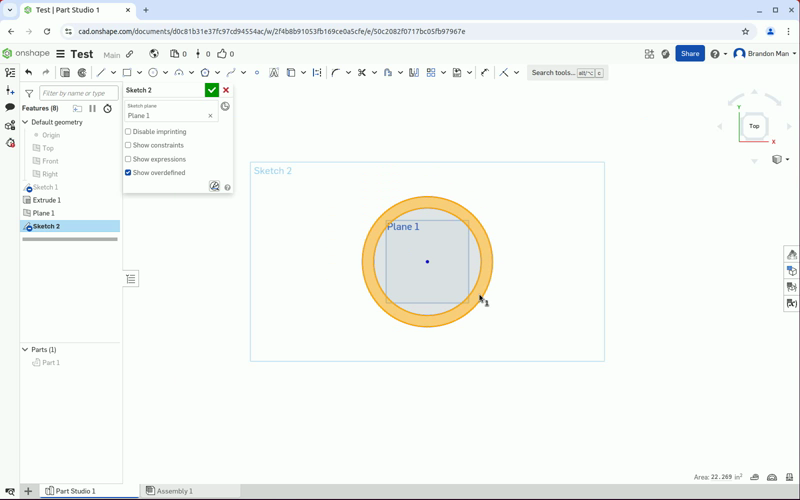
scroll(-6)
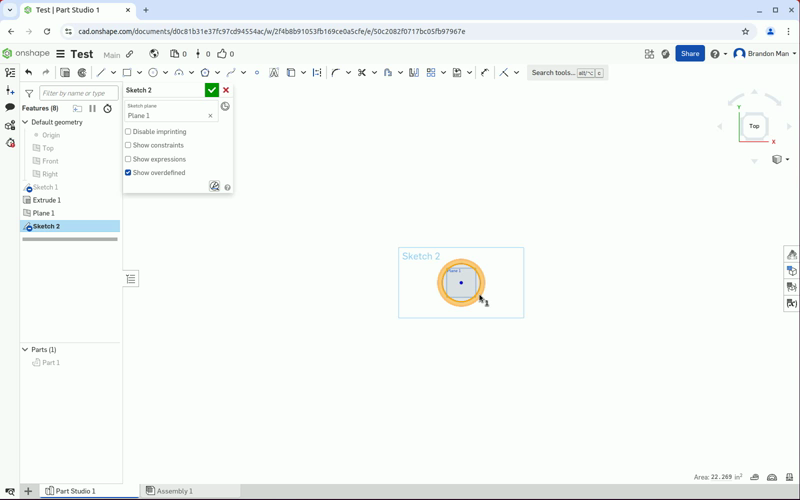
mouse_move(73, 352)
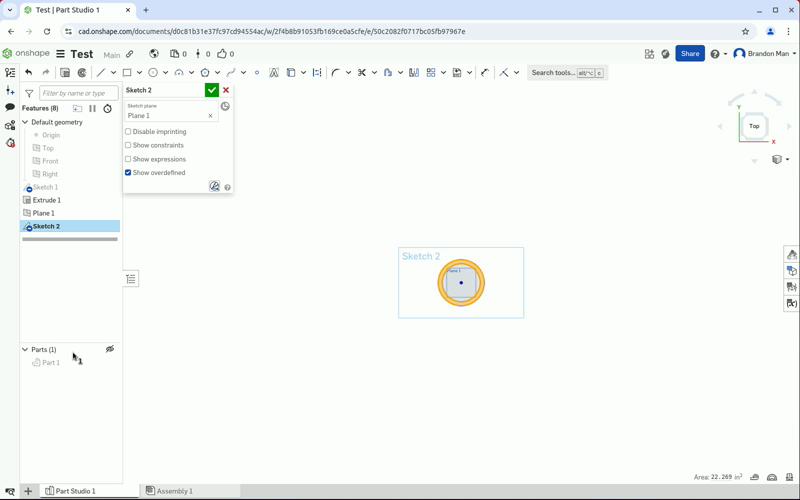
key(shift+y)
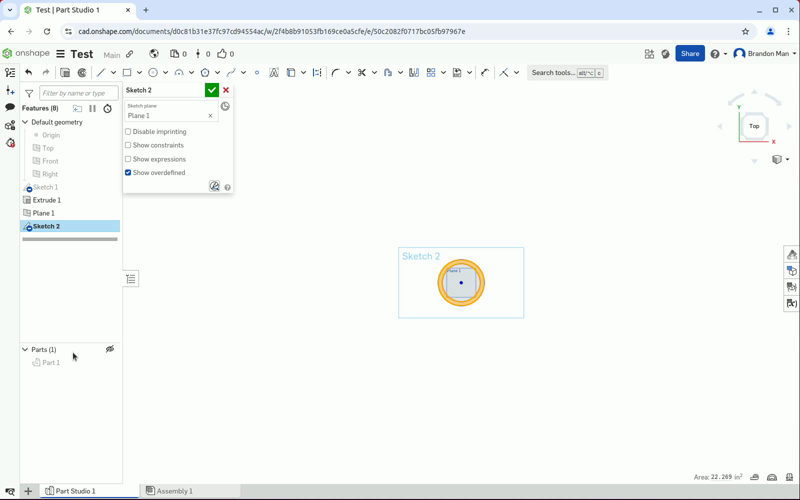
key(shift+e)
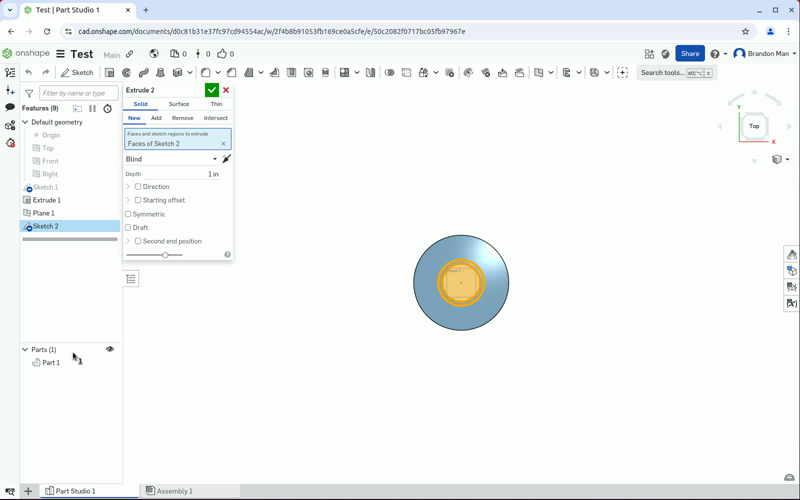
mouse_move(143, 106)
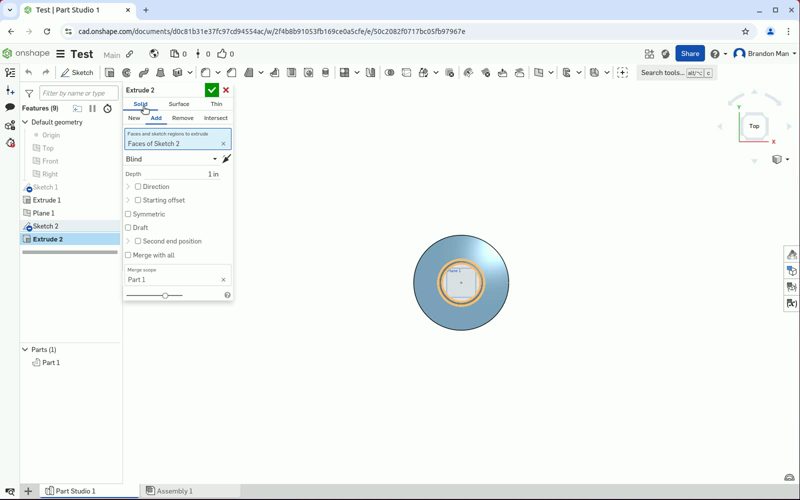
click(143, 106)
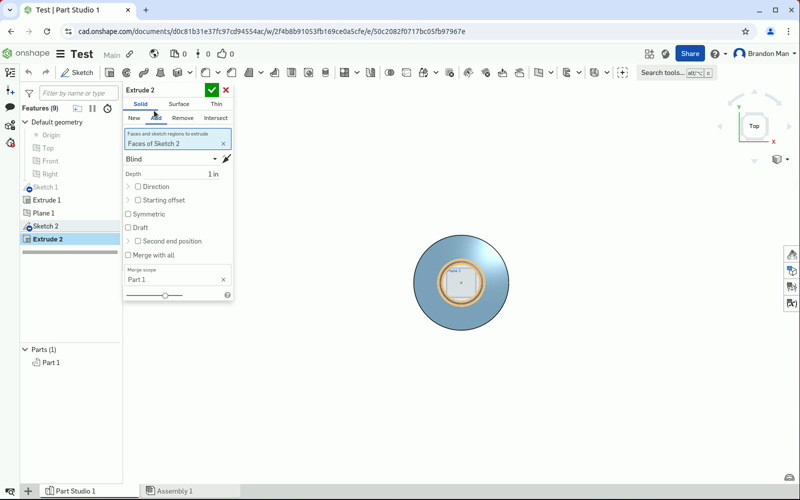
mouse_move(186, 120)
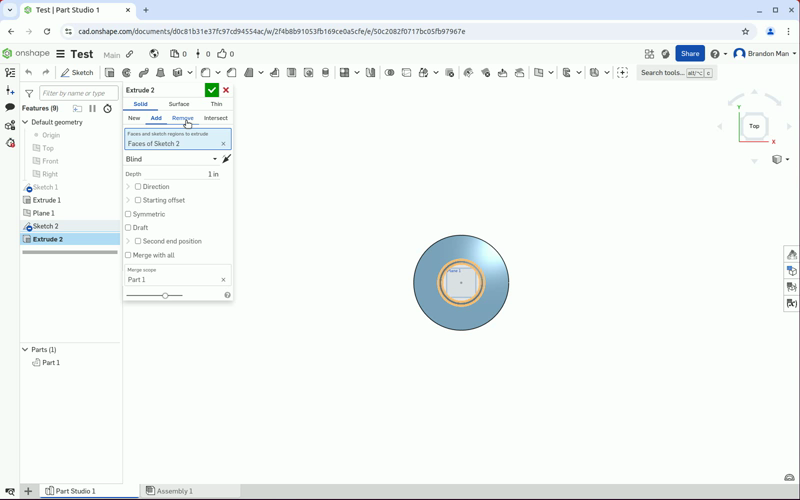
click(186, 120)
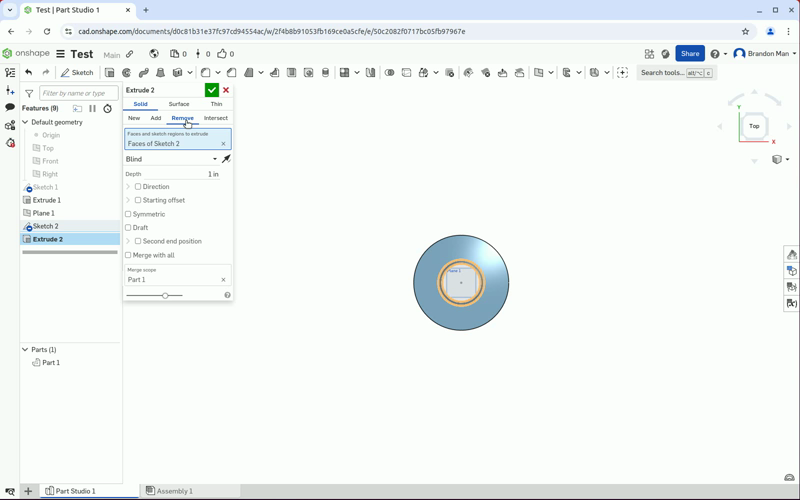
key(tab, 4)
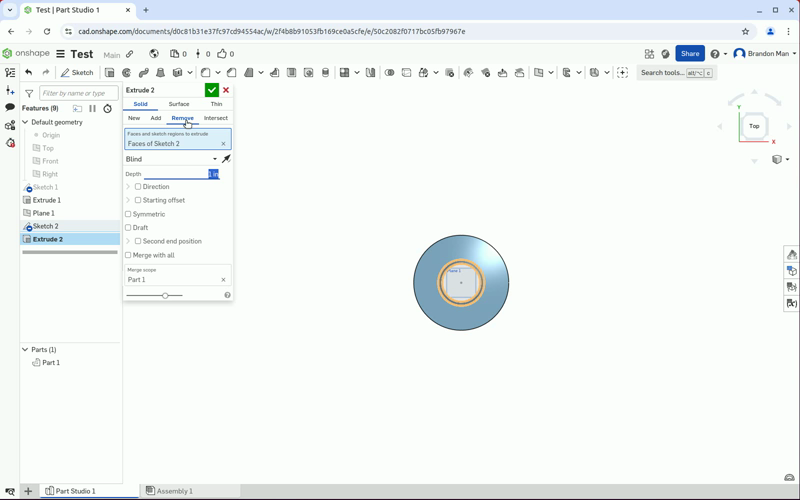
text(7.703)
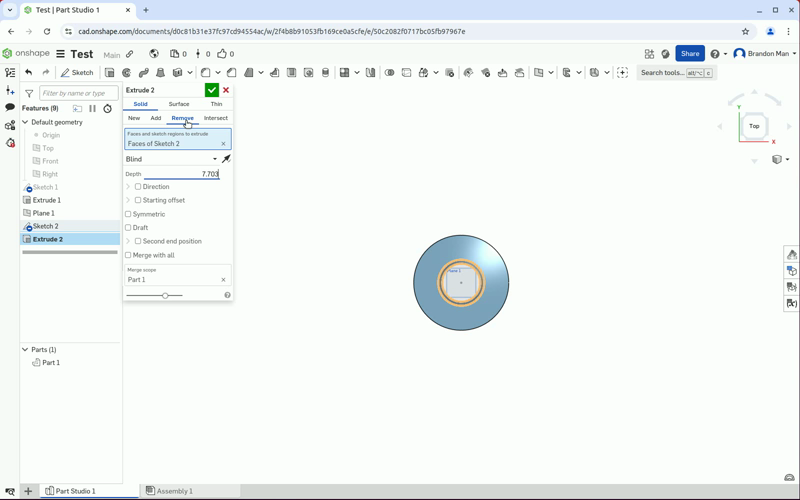
key(tab, 6)
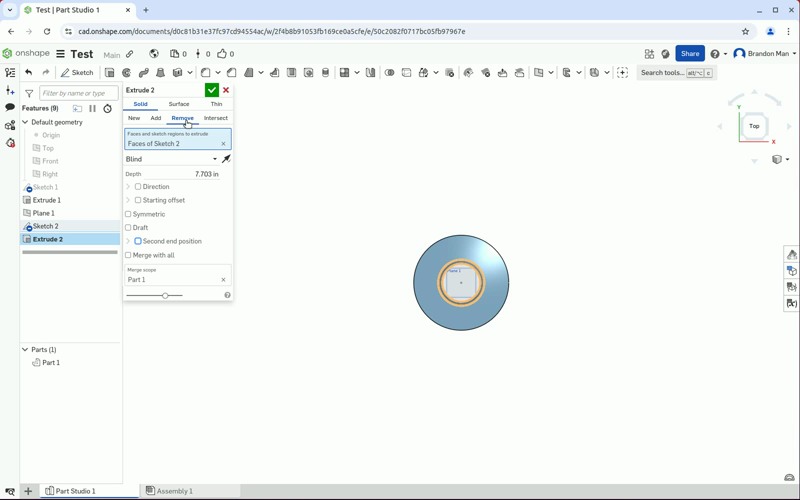
key(space)
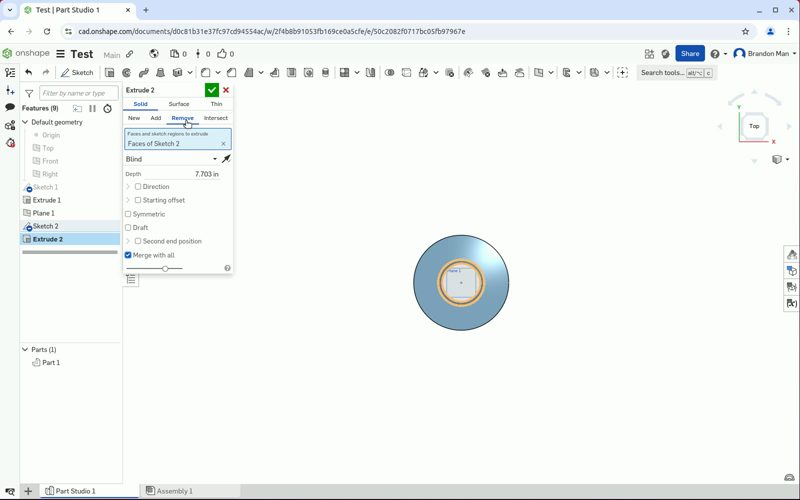
key(enter)
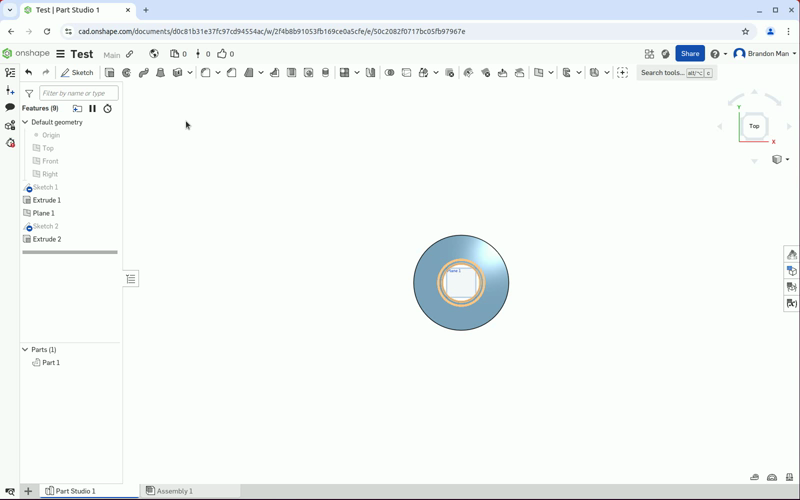
key(shift+h)
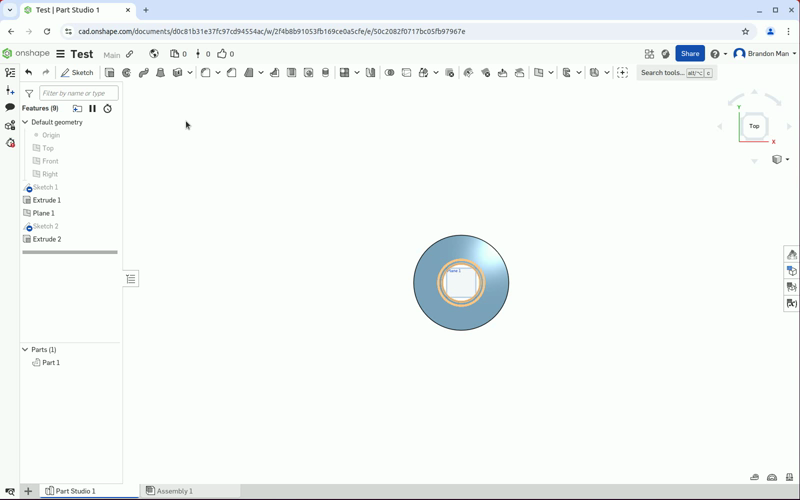
key(shift+h)
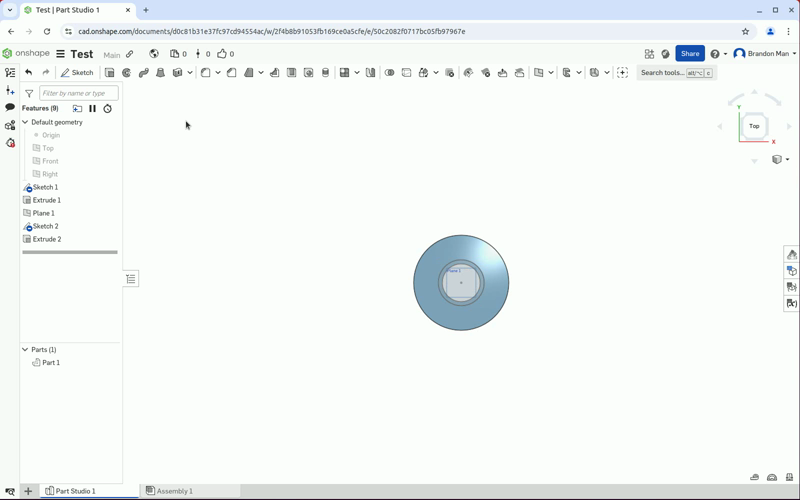
key(shift+7)
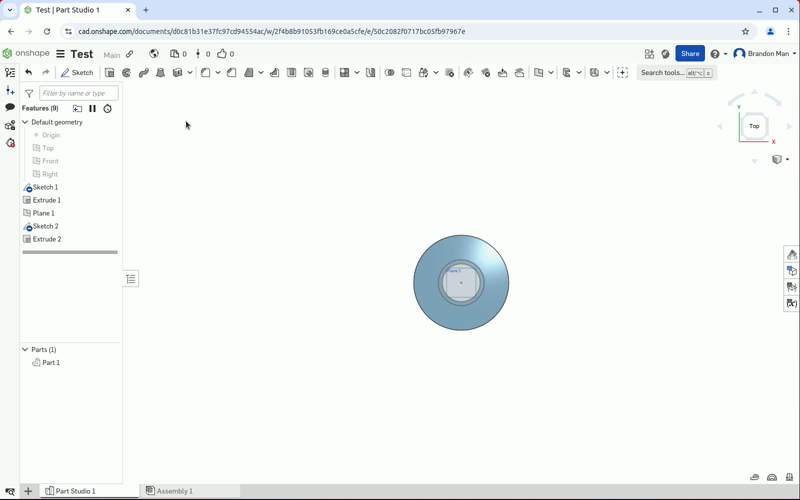
key(up, 3)
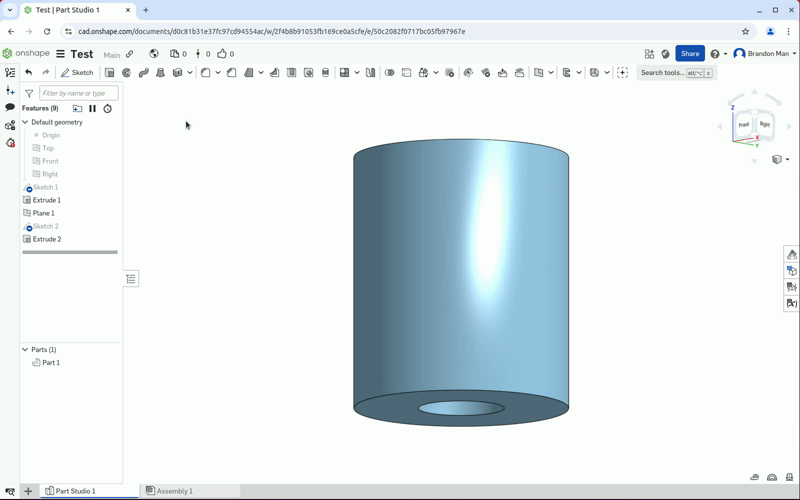
key(left, 3)
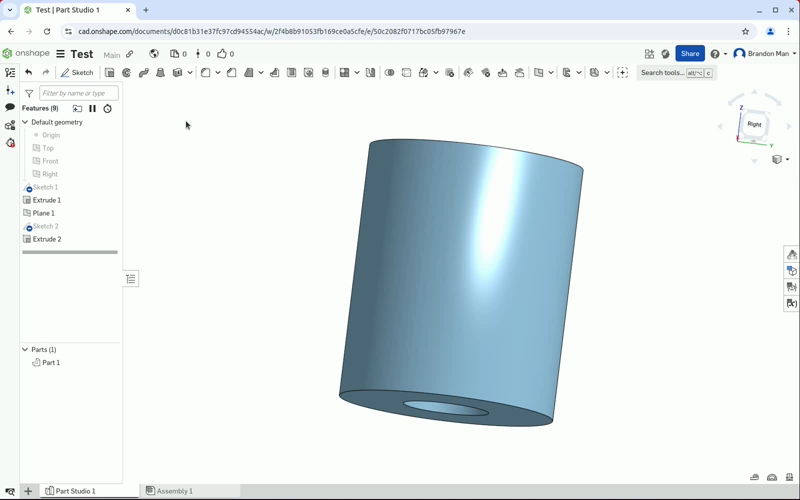
key(right, 3)
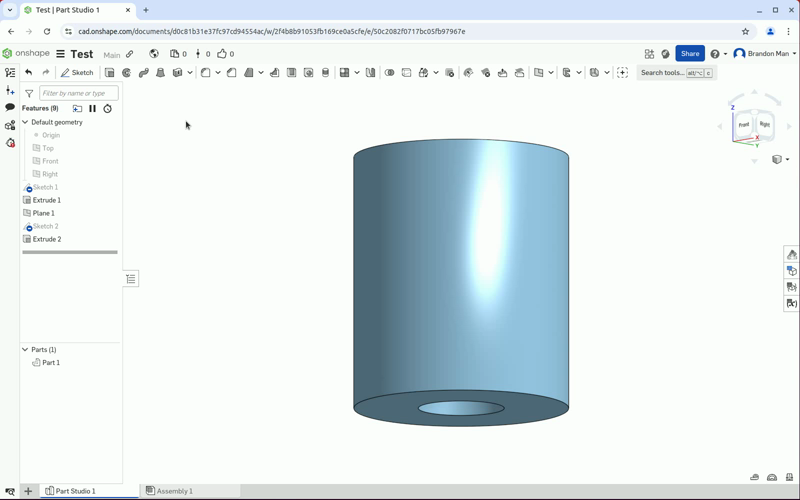
key(down, 3)
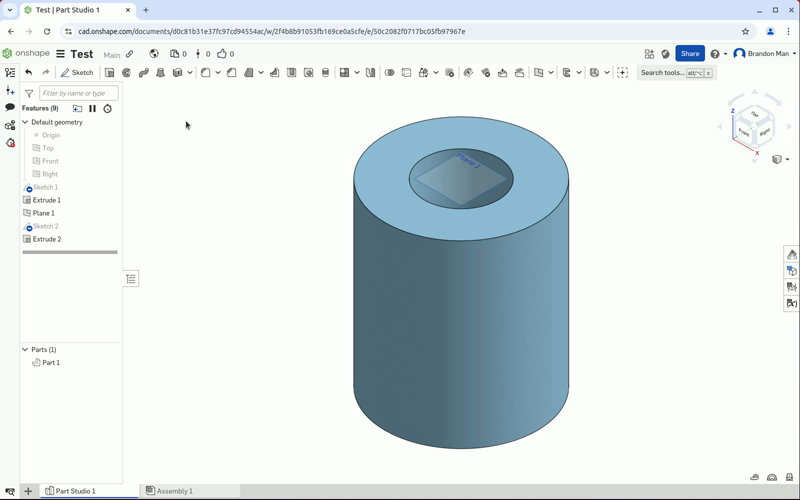
mouse_move(73, 189)
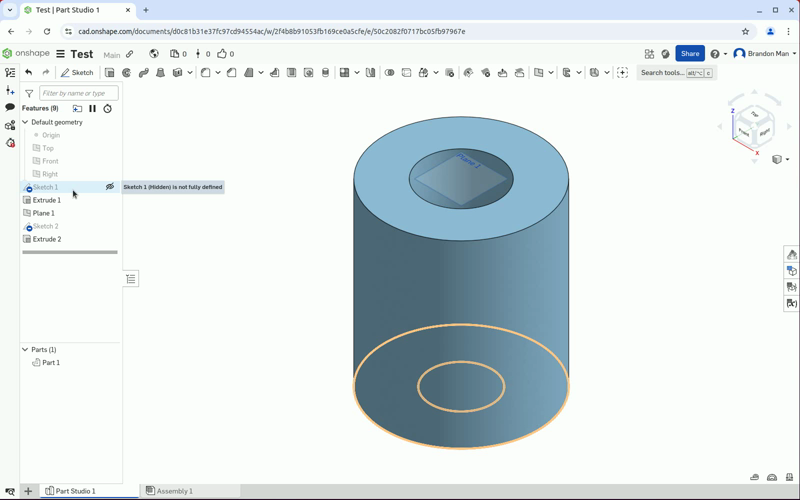
click(73, 189)